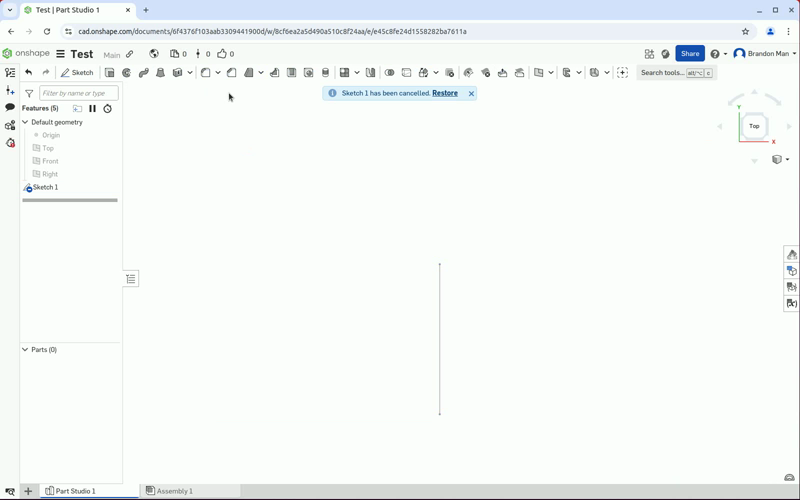
key(shift+h)
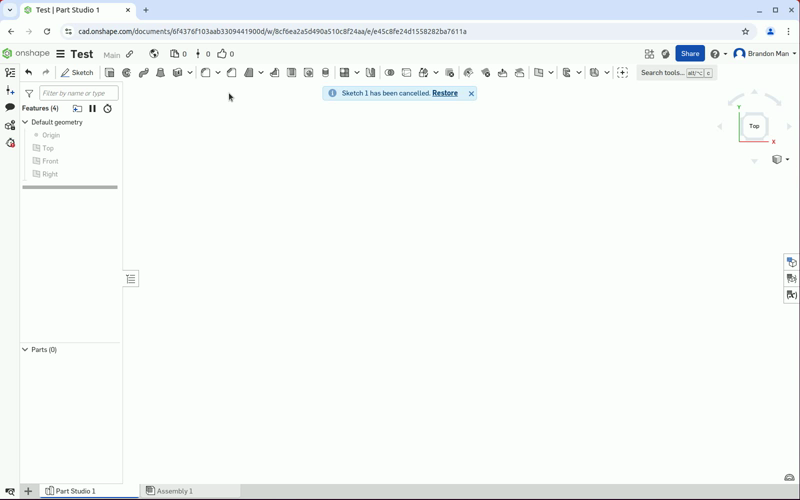
mouse_move(73, 352)
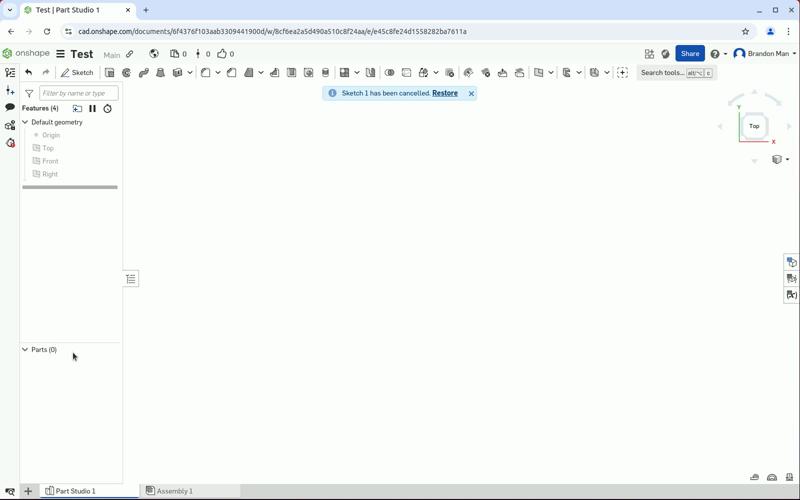
key(y)
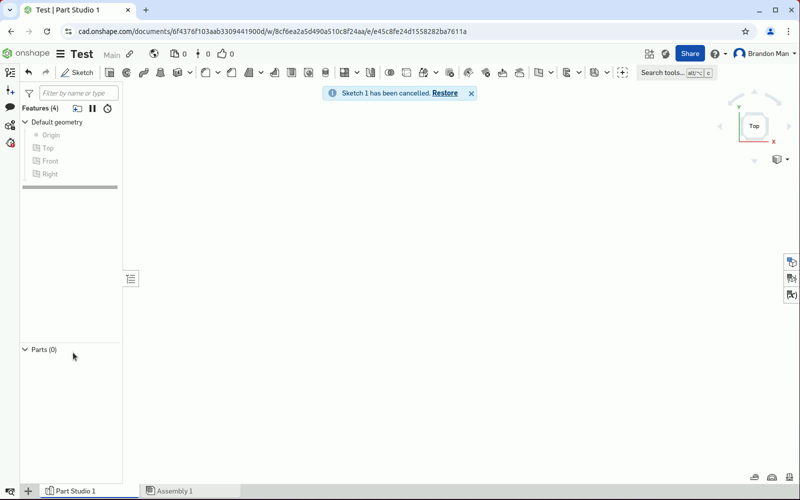
key(shift+p)
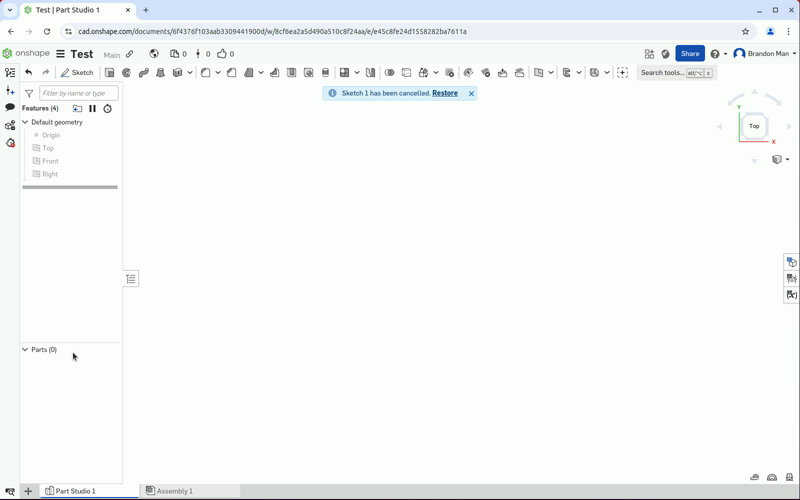
key(space)
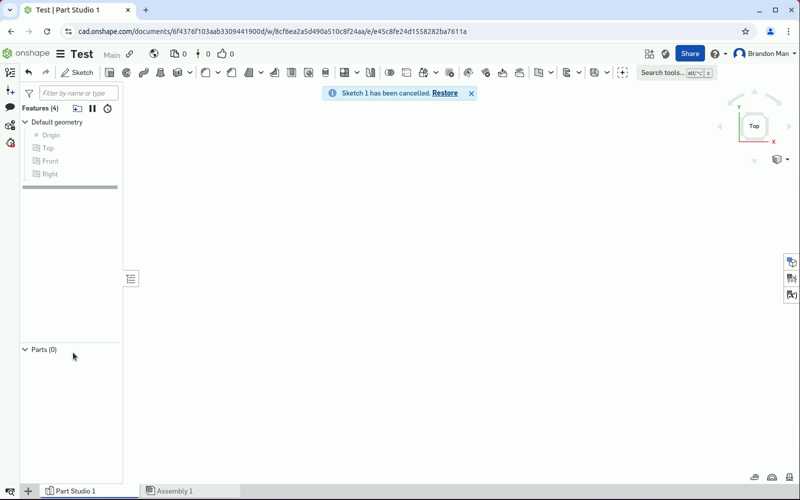
key_down(shift)
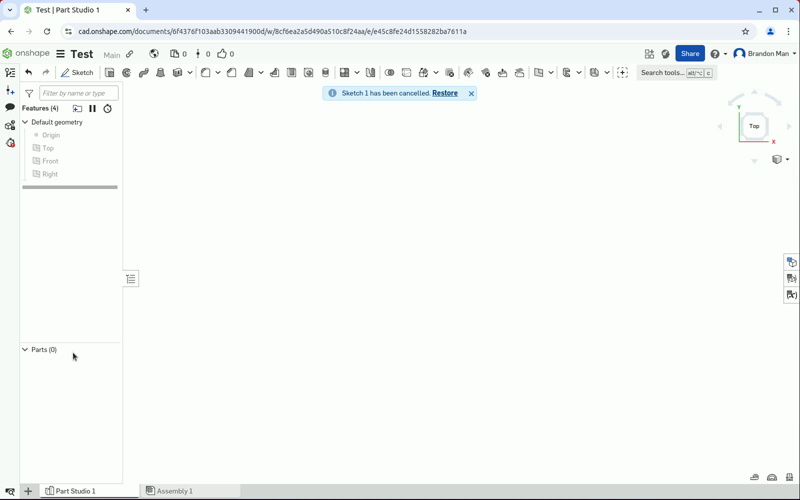
key(up)
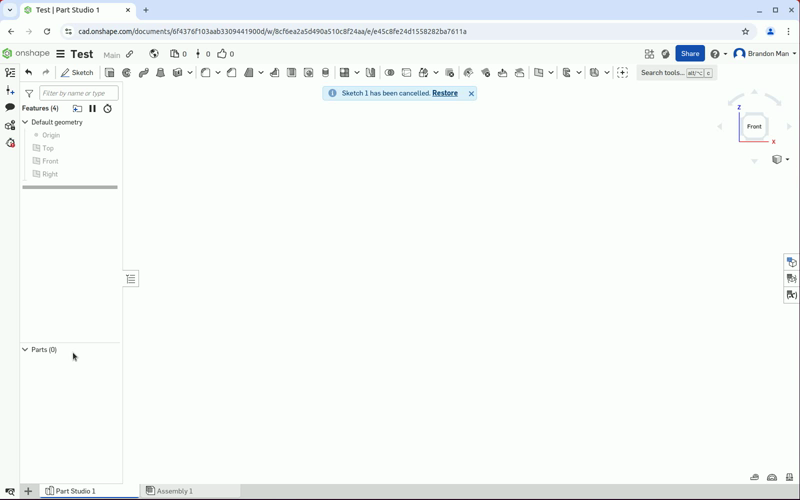
key_up(shift)
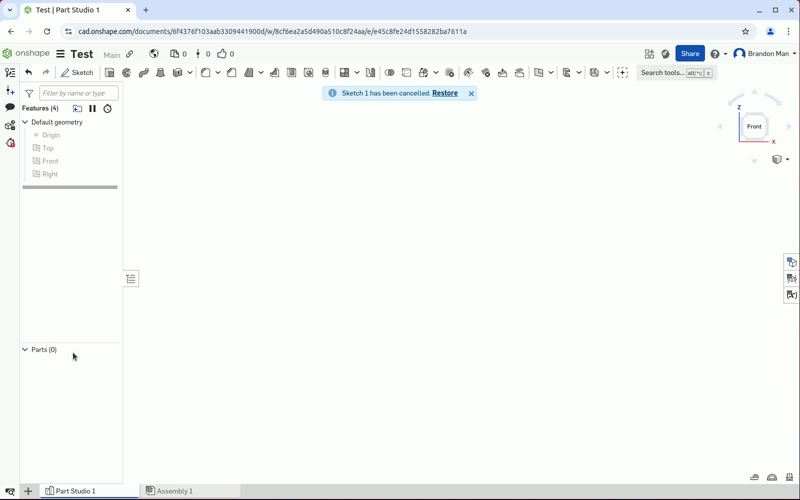
mouse_move(73, 352)
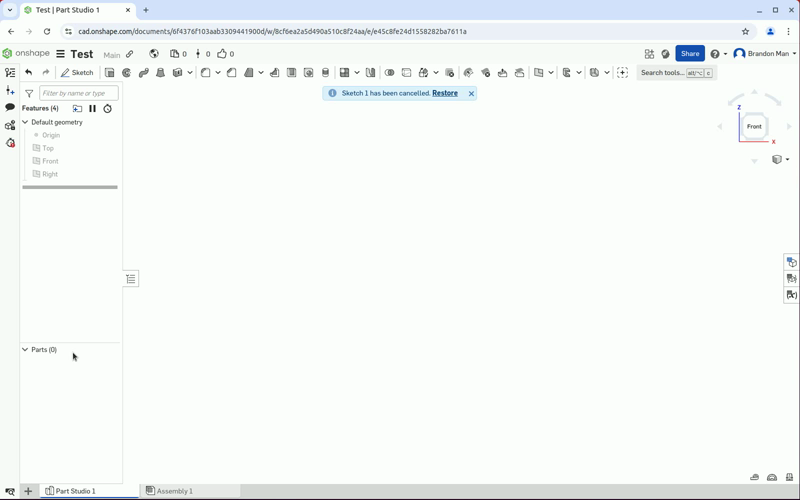
key(shift+y)
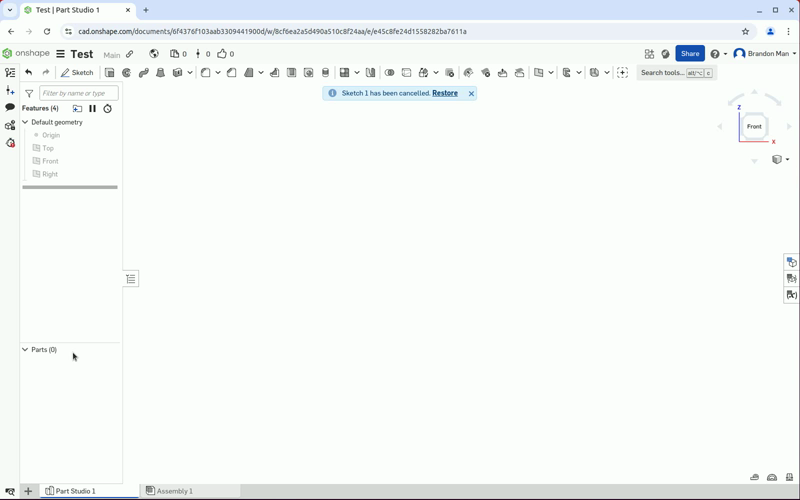
key(shift+s)
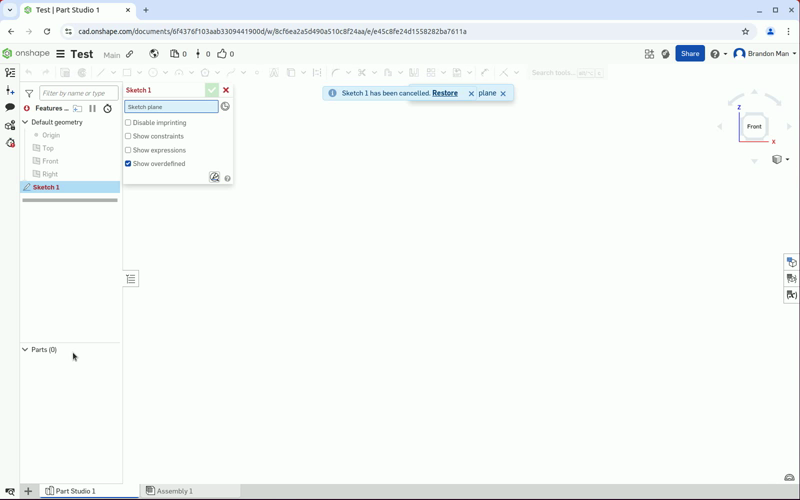
mouse_move(73, 163)
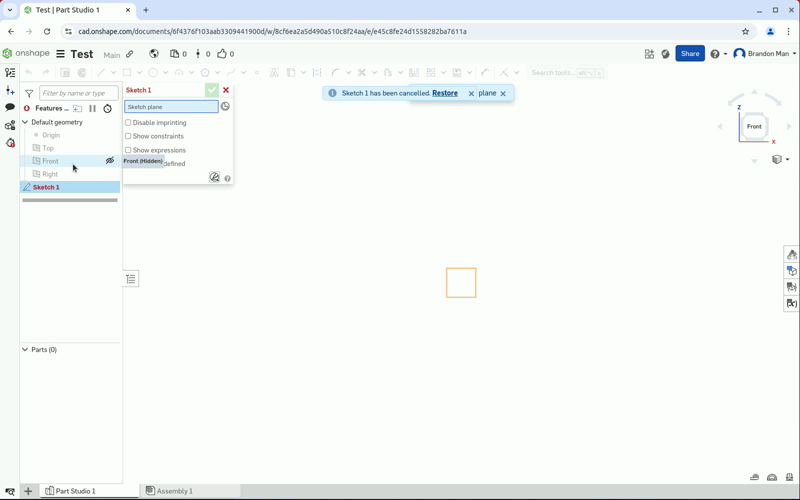
click(73, 163)
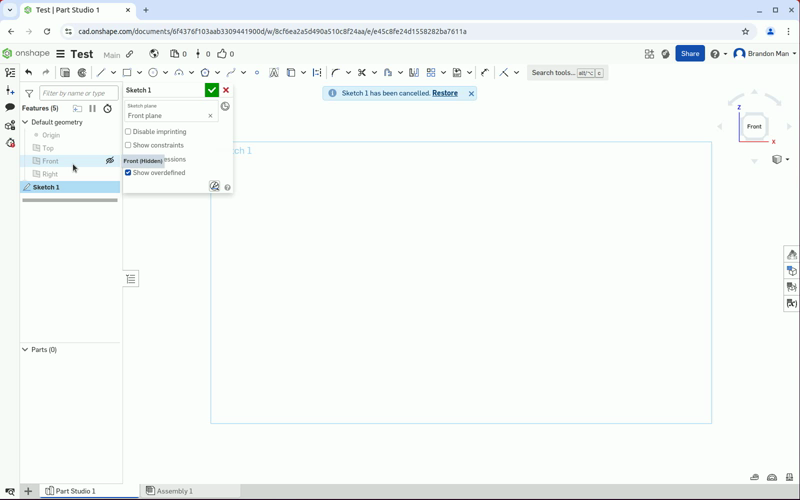
mouse_move(73, 352)
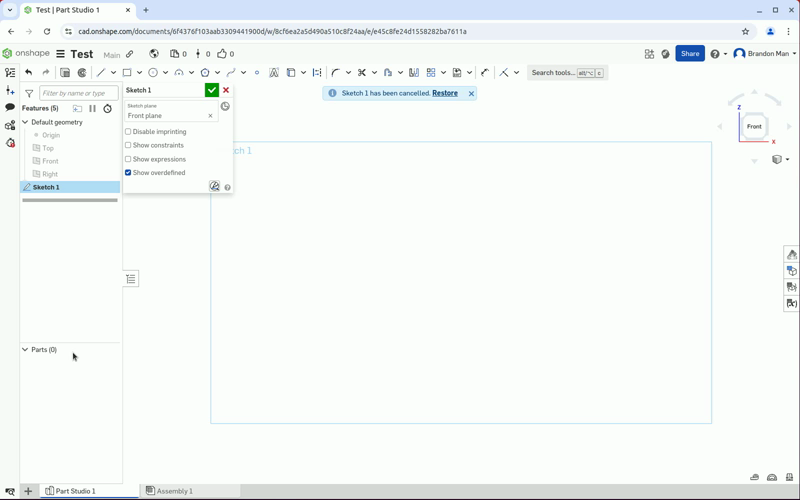
key(y)
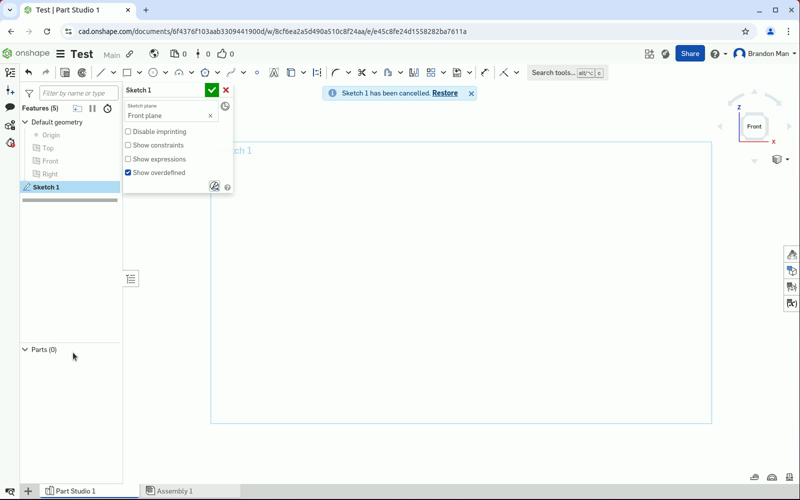
key(l)
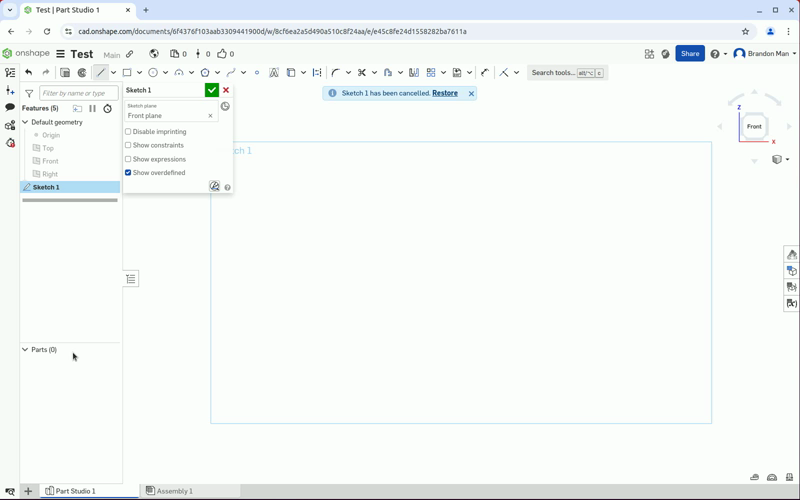
key_down(shift)
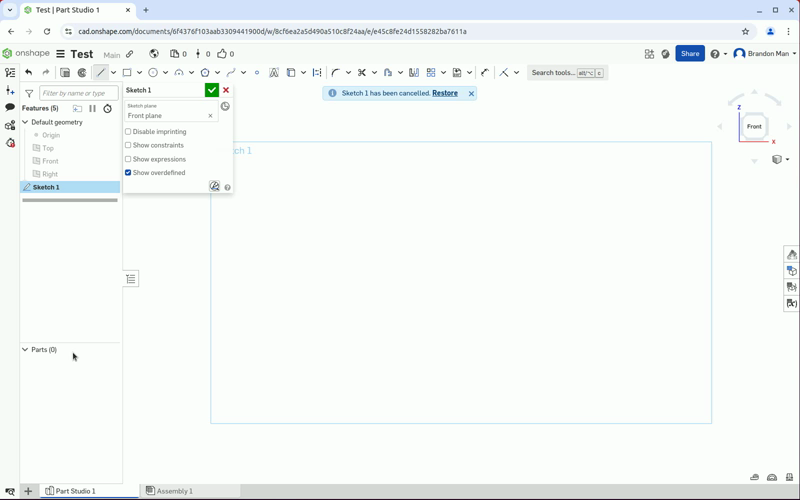
mouse_move(460, 395)
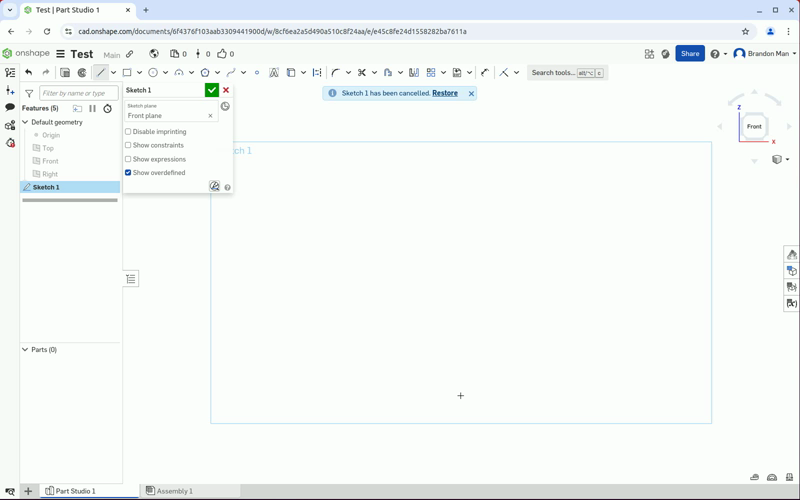
click(460, 395)
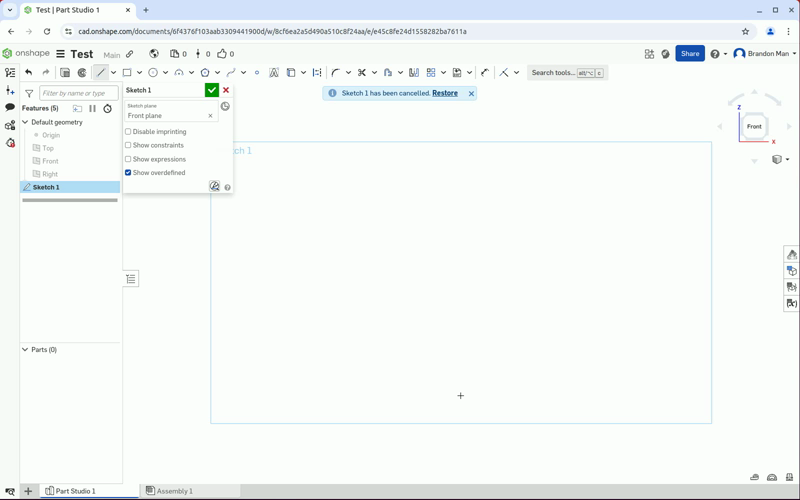
key_up(shift)
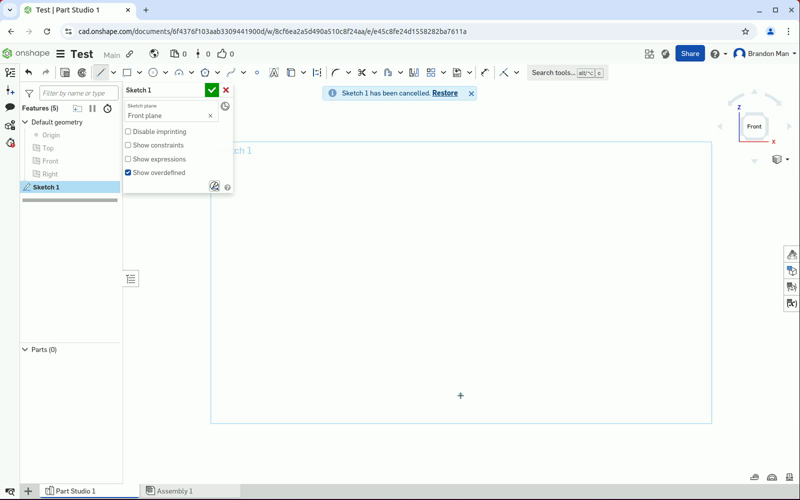
key_down(shift)
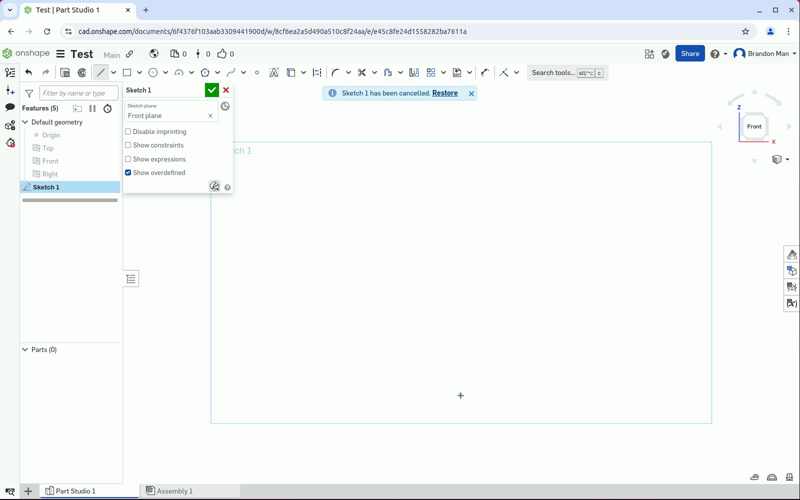
mouse_move(573, 395)
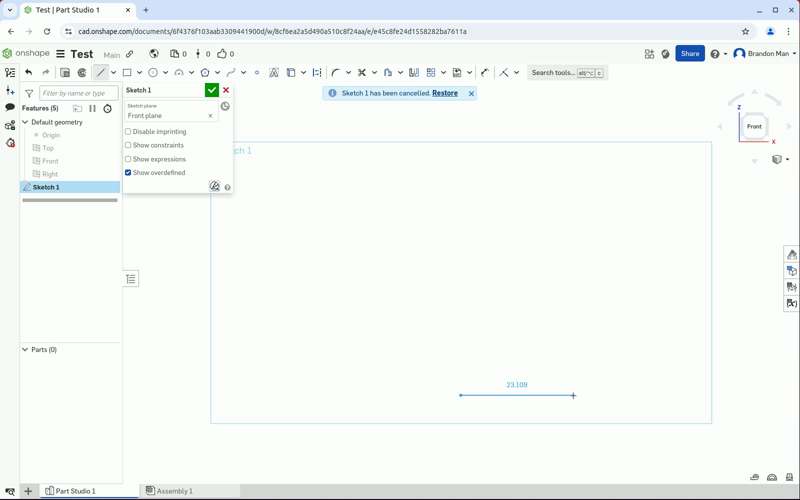
click(573, 395)
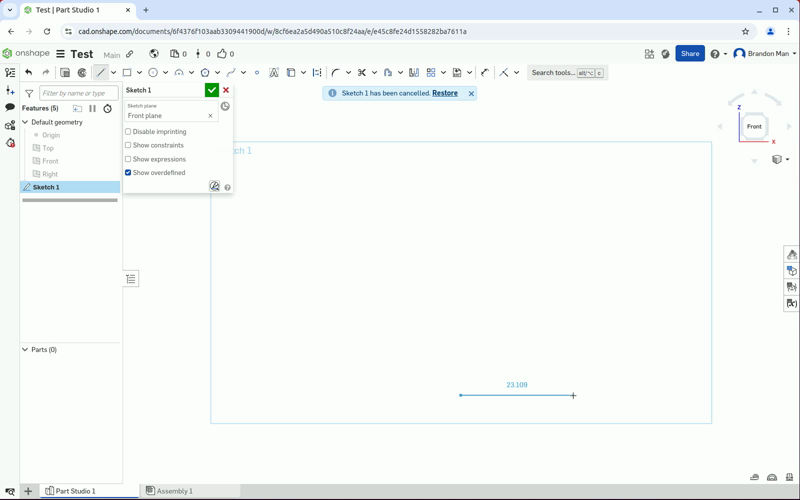
key_up(shift)
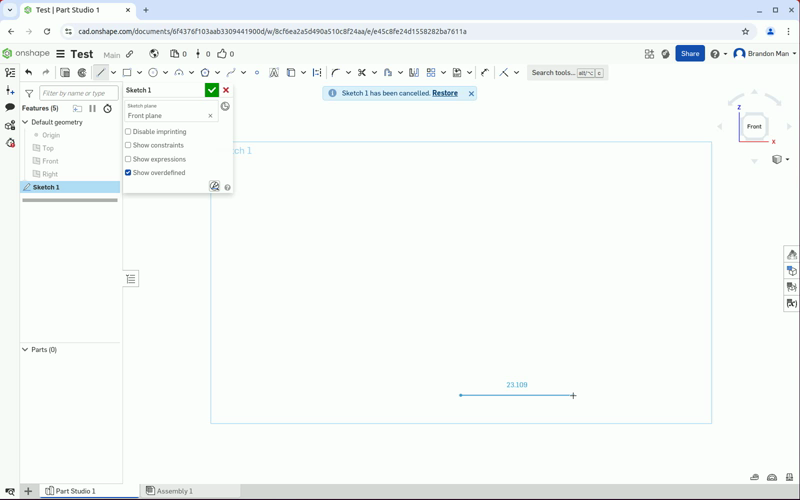
key_down(shift)
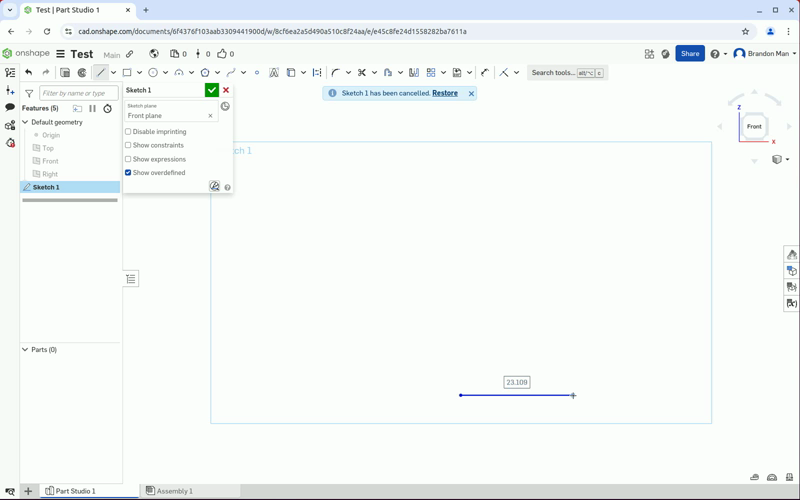
mouse_move(573, 282)
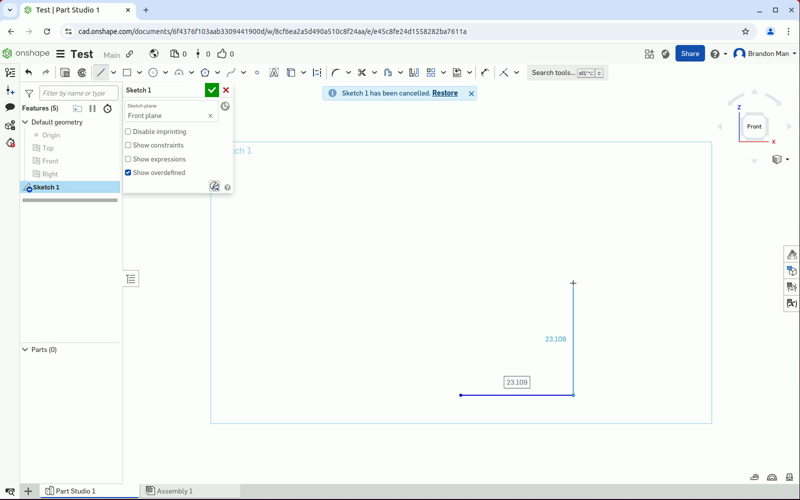
click(573, 282)
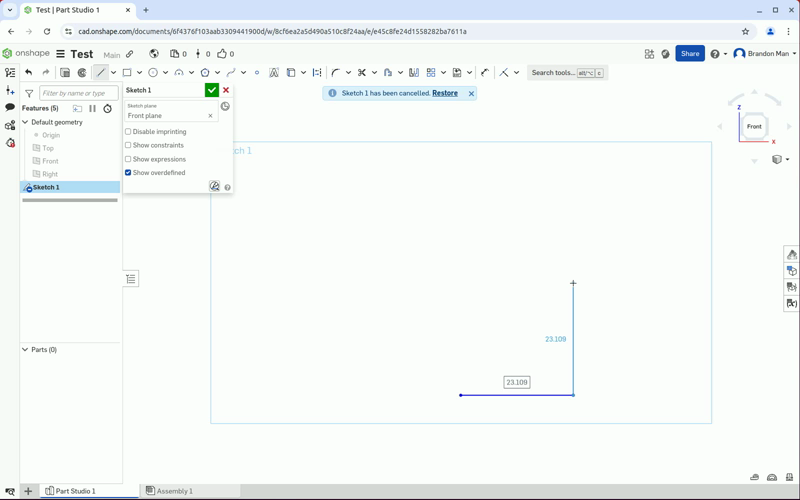
key_up(shift)
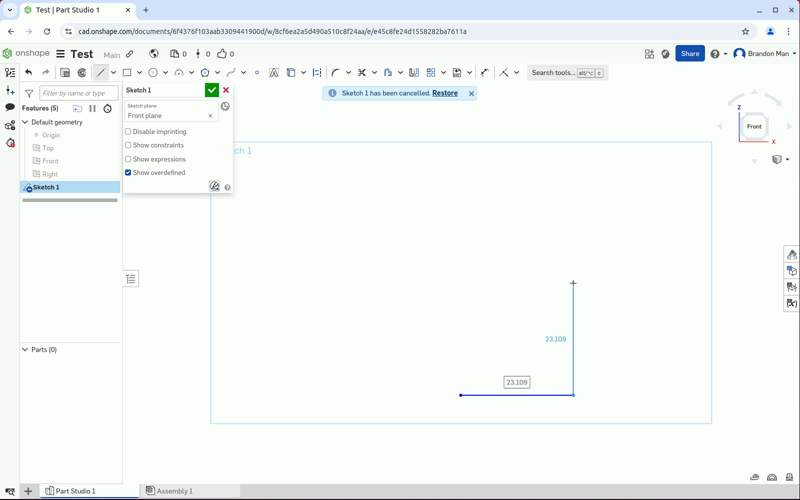
key_down(shift)
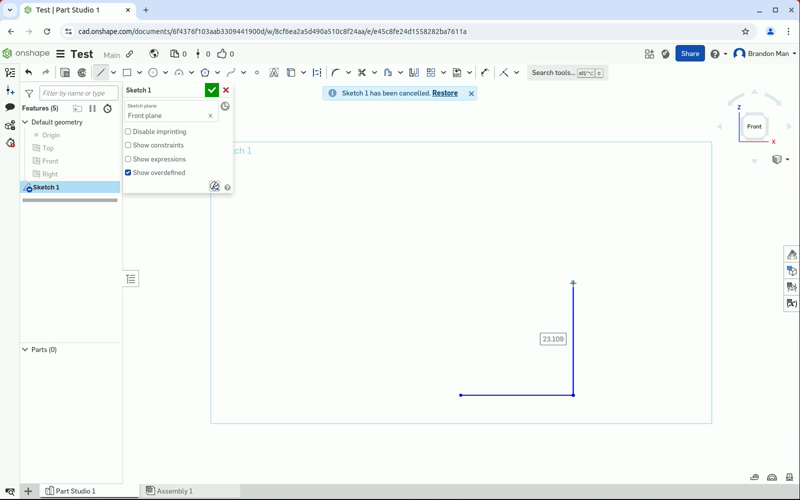
mouse_move(460, 282)
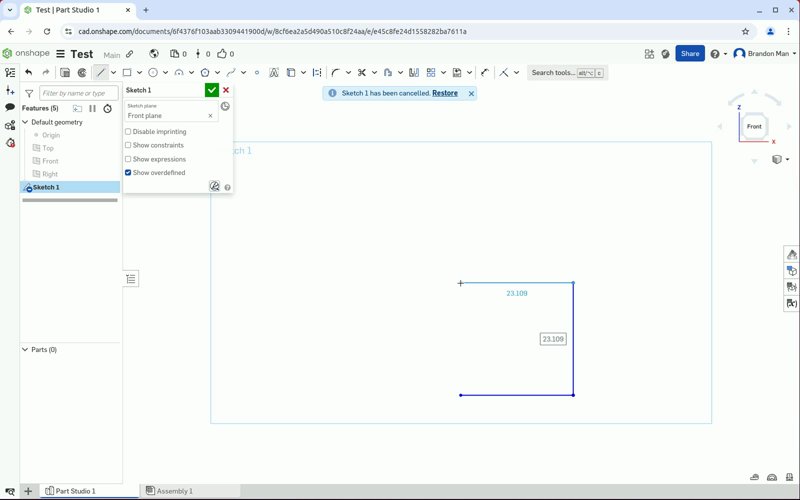
click(460, 282)
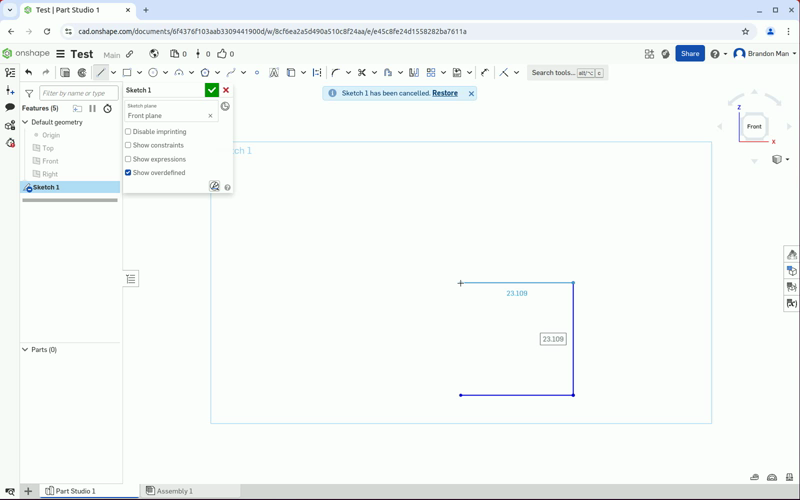
key_up(shift)
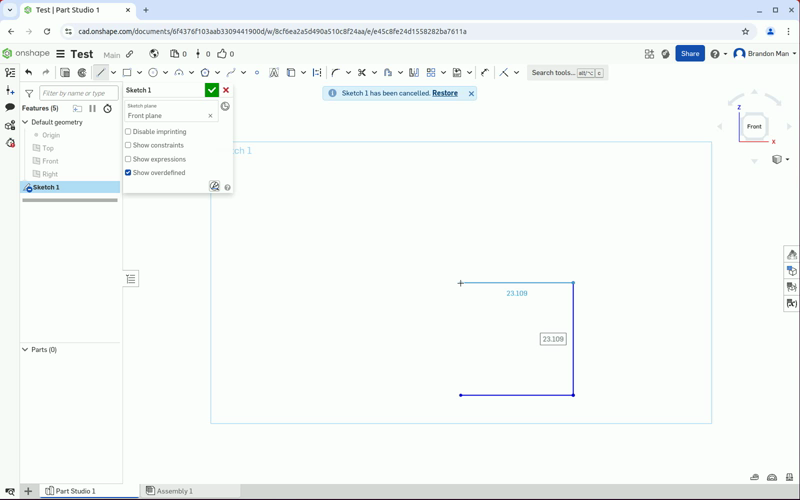
key_down(shift)
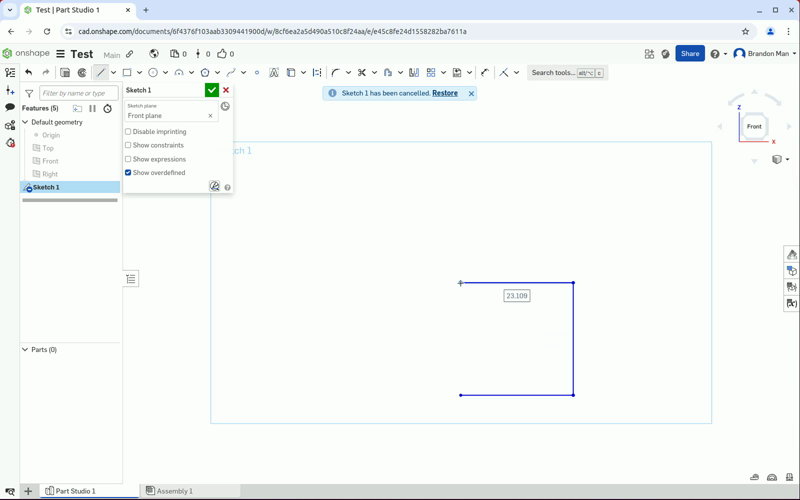
mouse_move(460, 395)
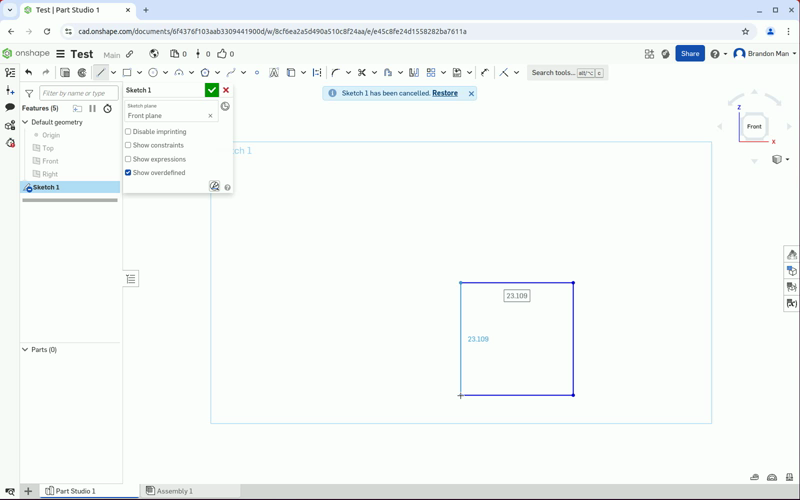
key_up(shift)
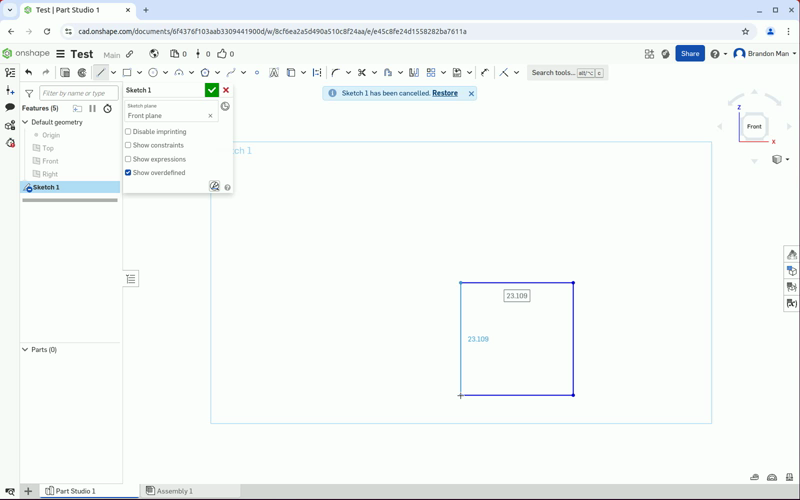
click(460, 395)
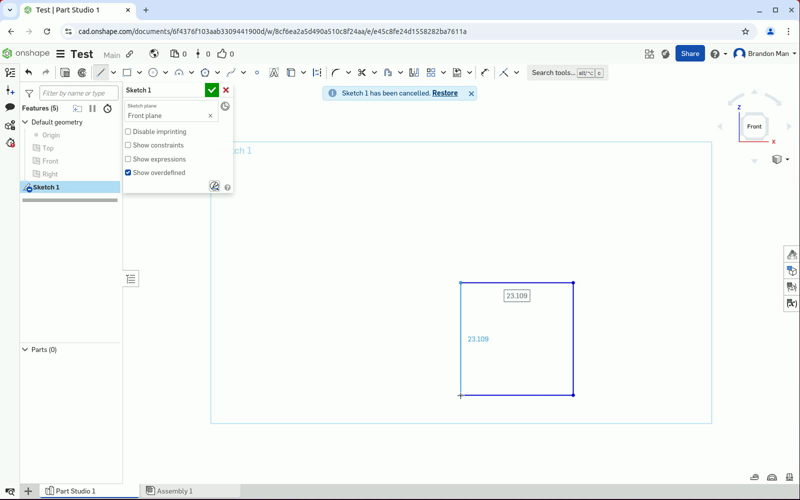
key(esc)
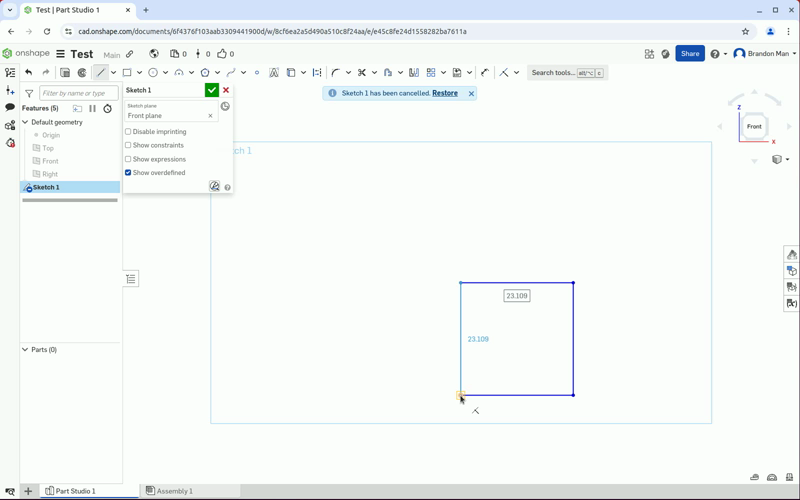
mouse_move(503, 349)
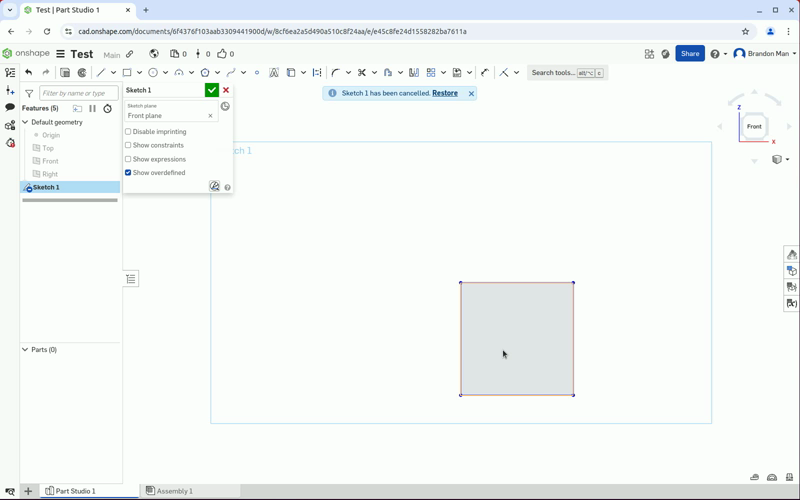
click(503, 349)
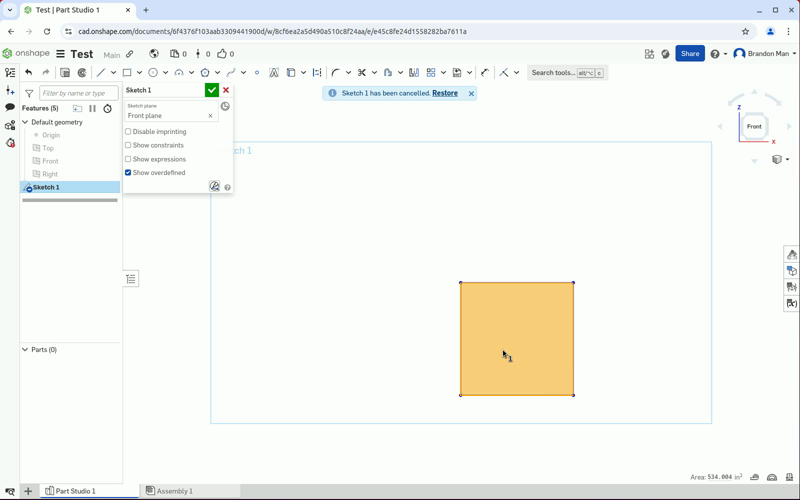
mouse_move(73, 352)
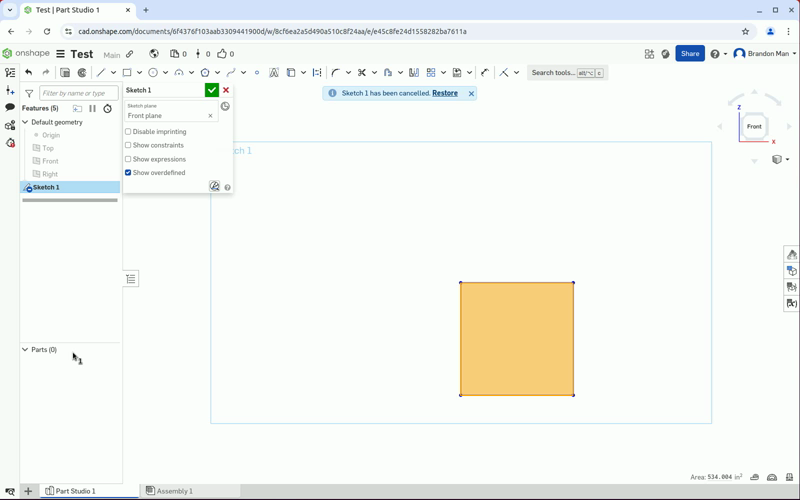
key(shift+y)
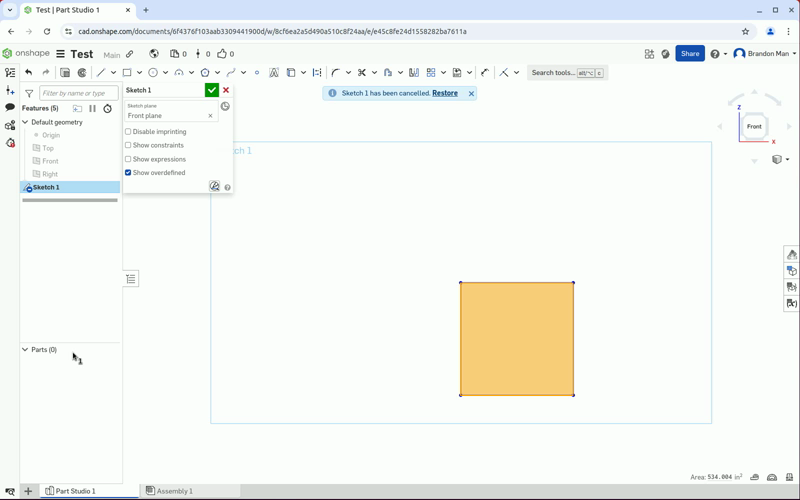
key(shift+e)
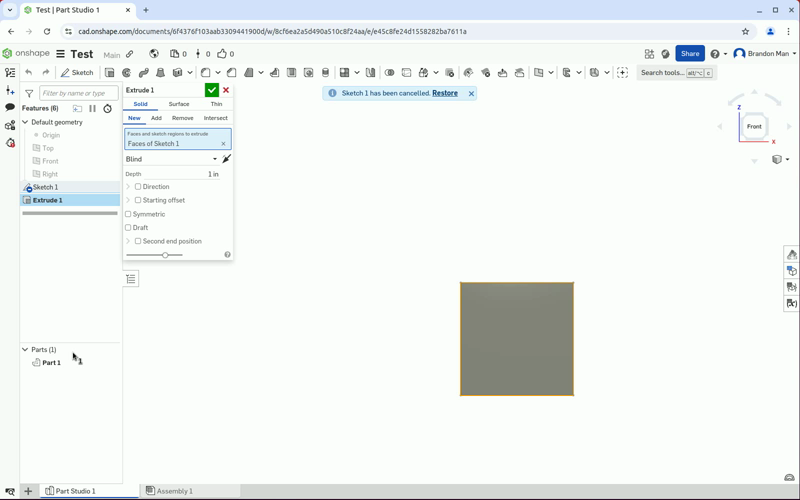
mouse_move(143, 106)
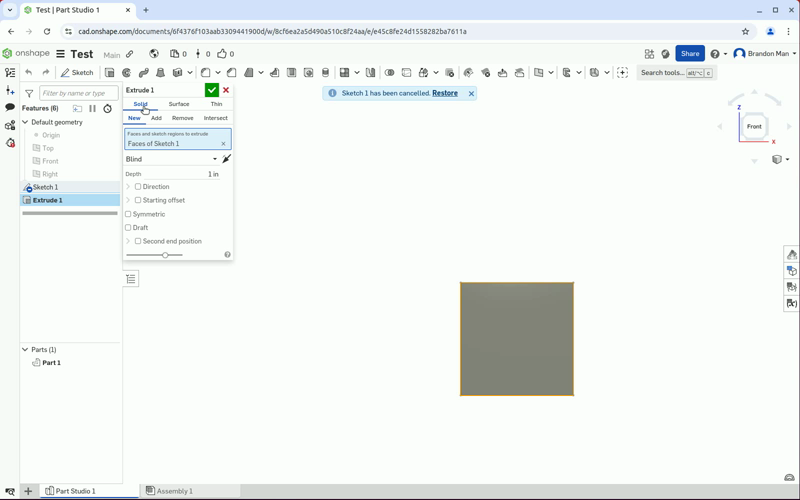
click(143, 106)
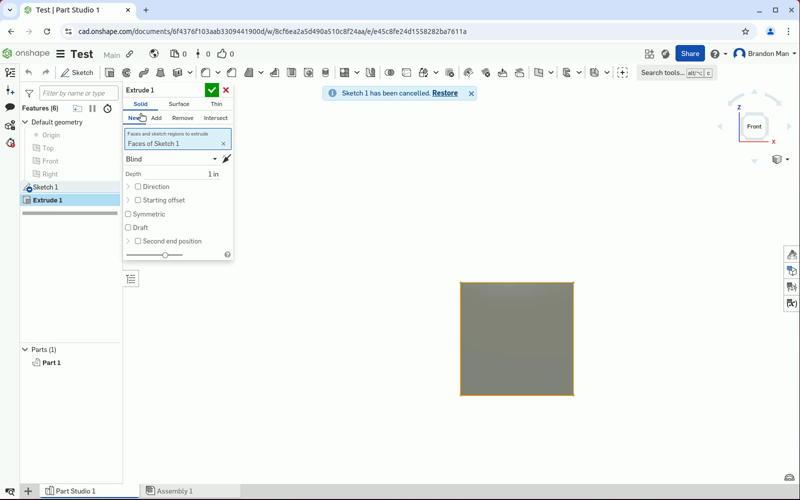
mouse_move(137, 120)
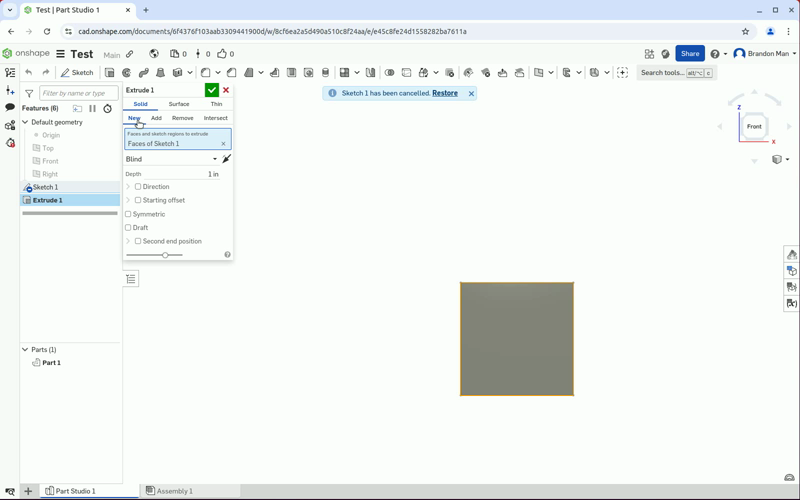
click(137, 120)
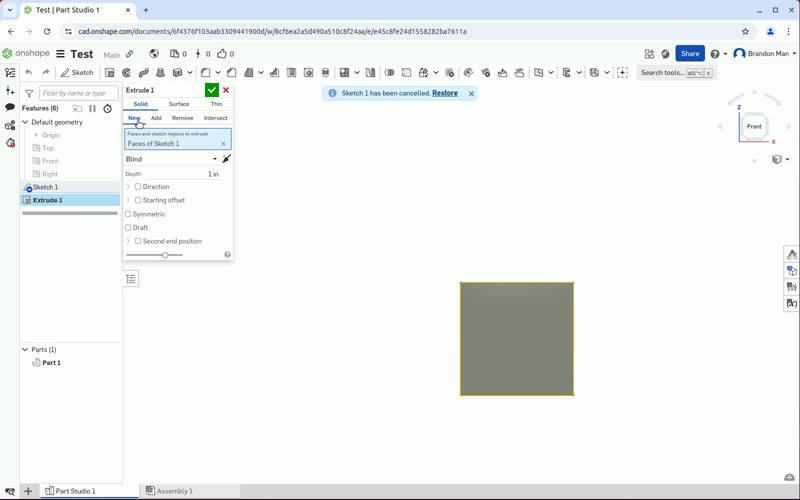
key(tab, 4)
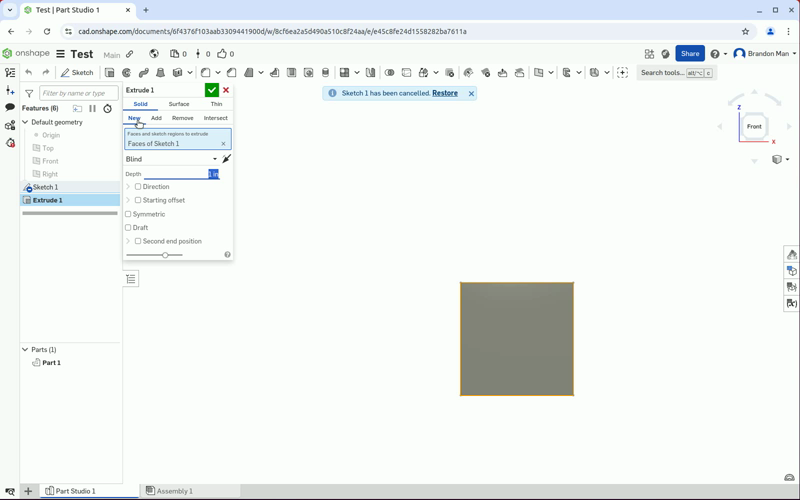
text(3.37)
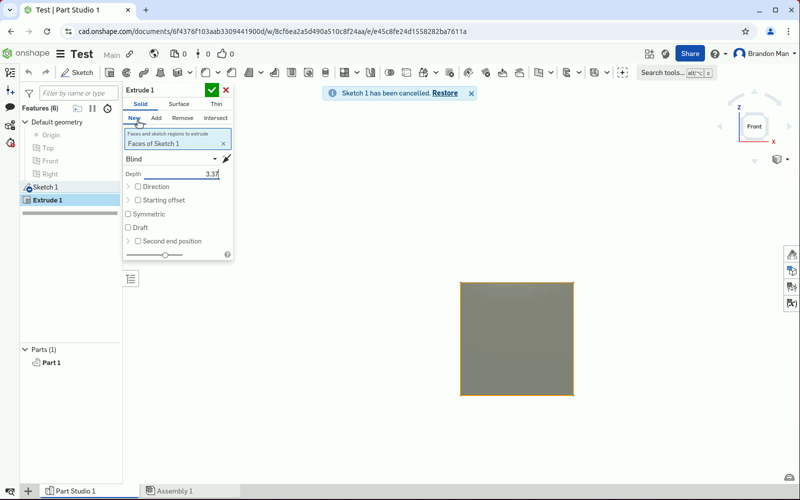
key(enter)
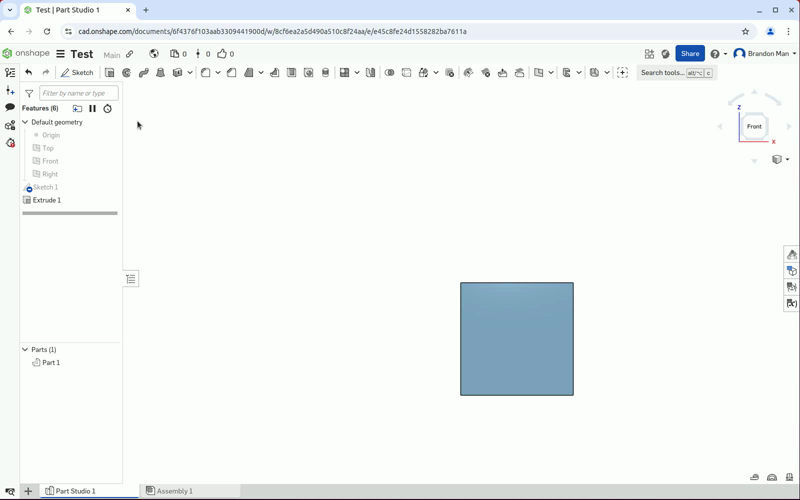
key(shift+h)
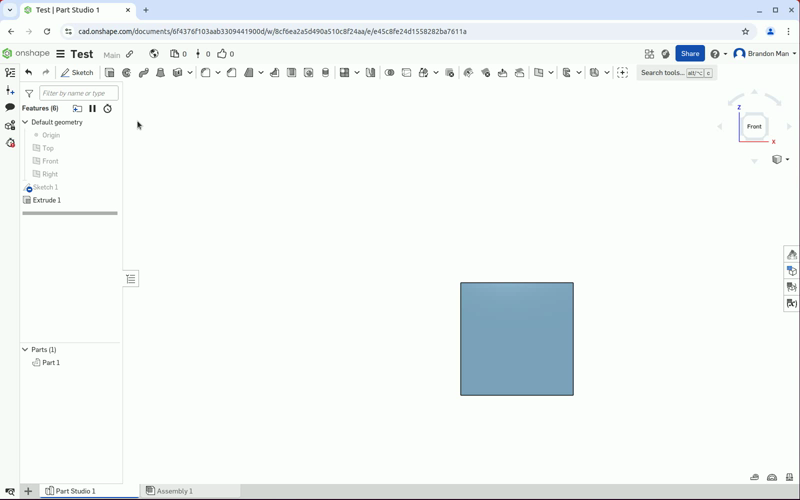
key(shift+h)
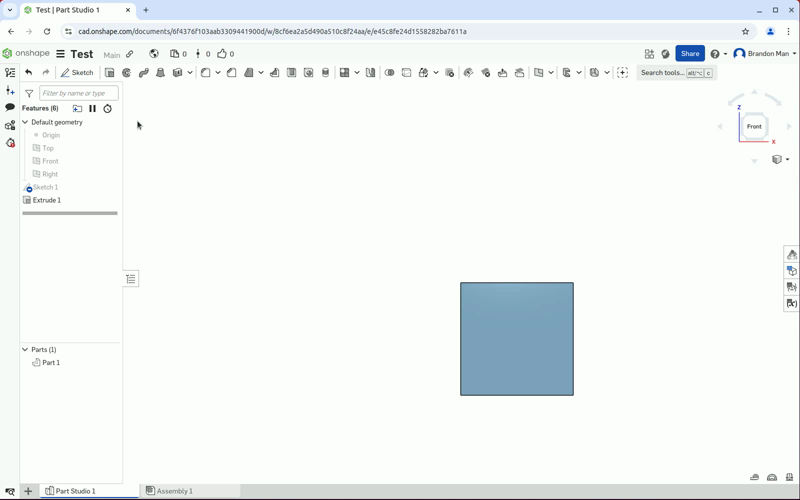
mouse_move(73, 189)
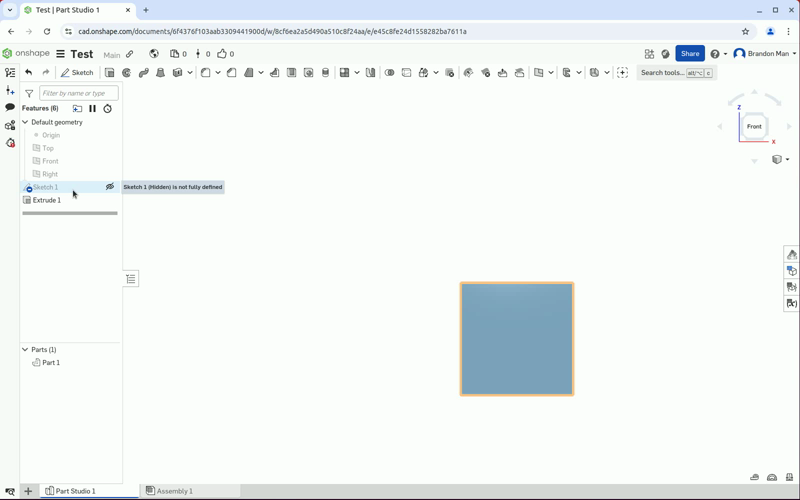
click(73, 189)
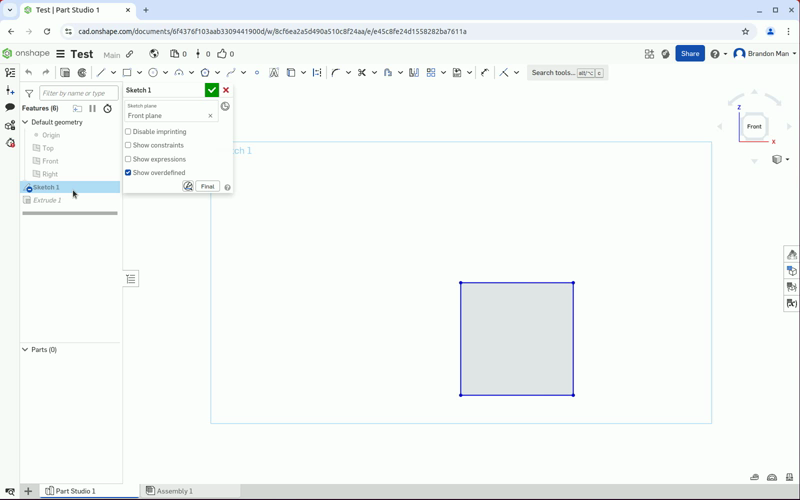
mouse_move(229, 92)
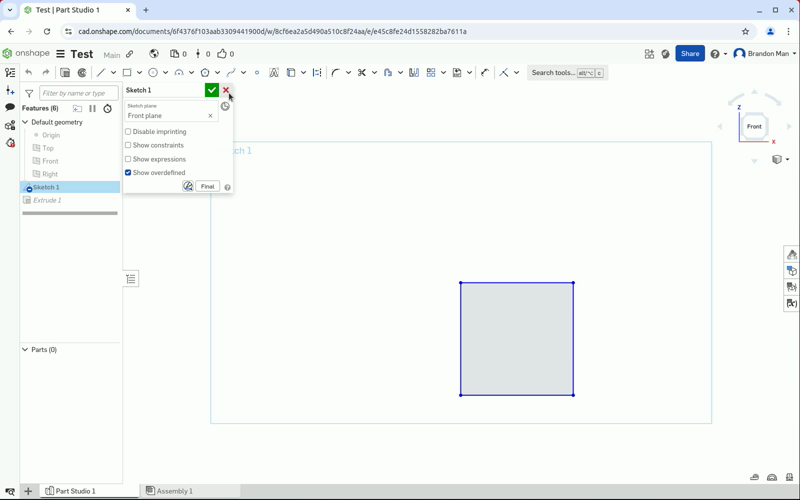
click(229, 92)
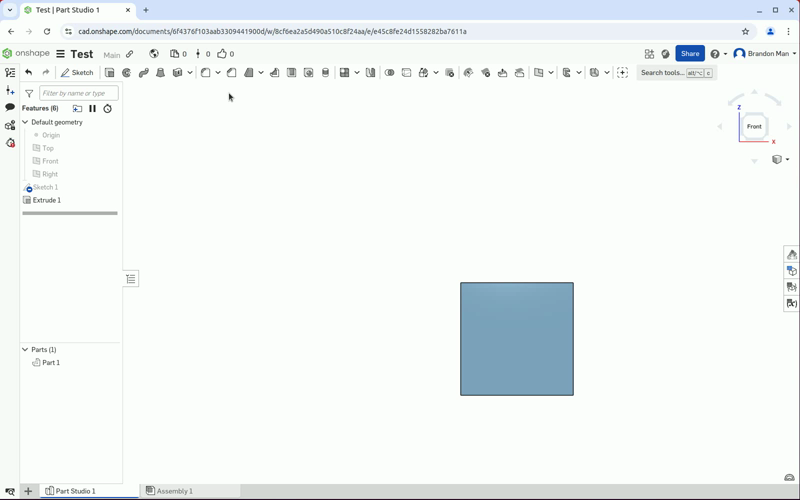
mouse_move(541, 75)
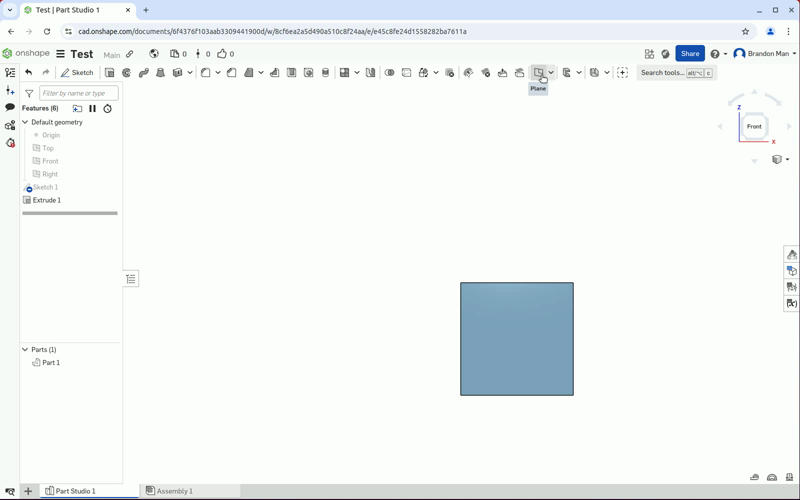
click(541, 75)
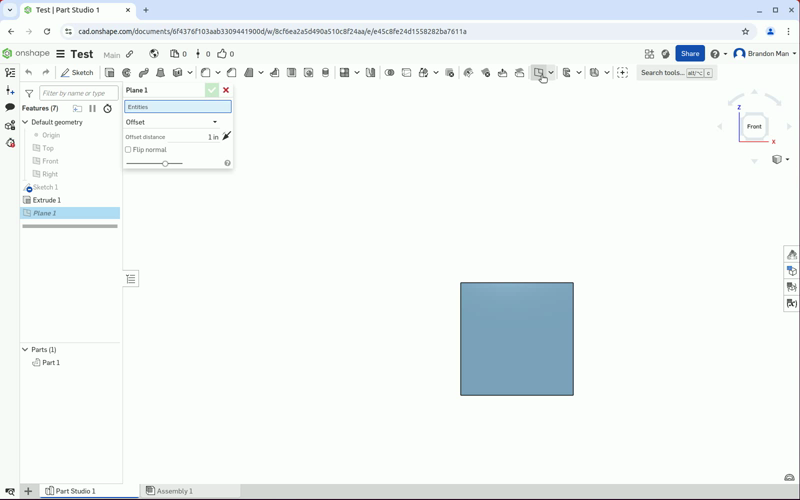
mouse_move(73, 163)
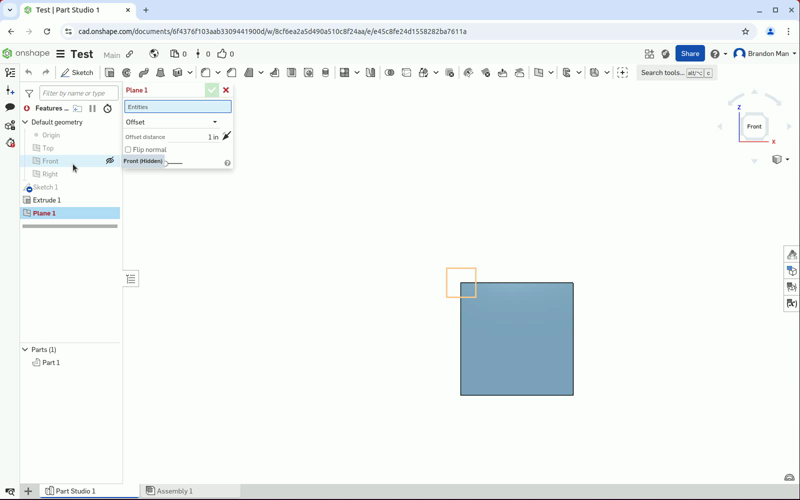
click(73, 163)
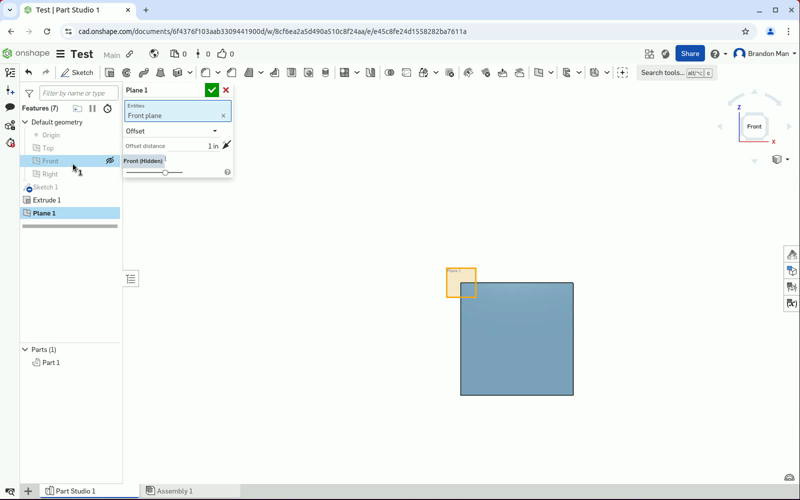
key(tab, 2)
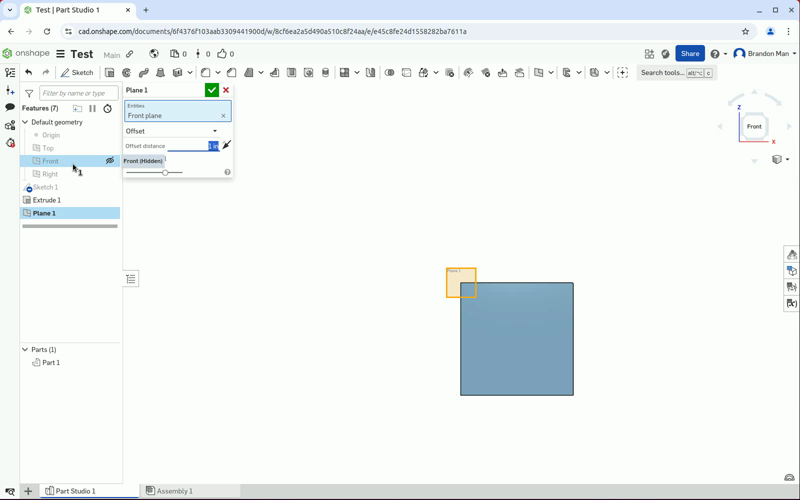
text(3.358)
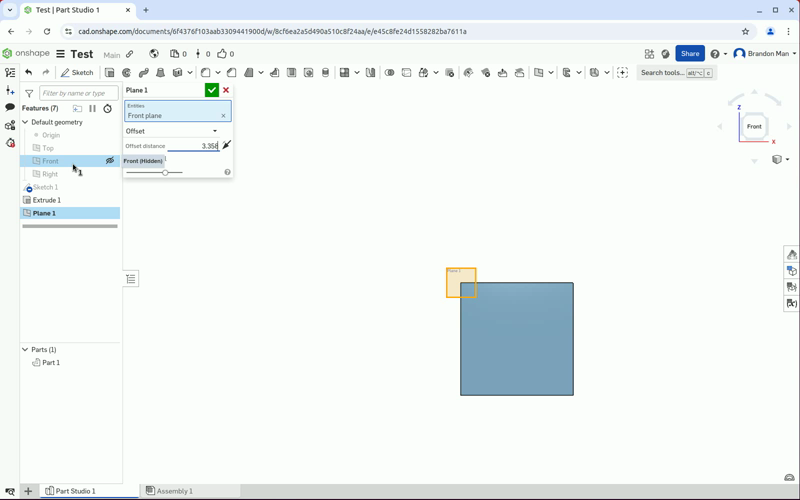
key(enter, 2)
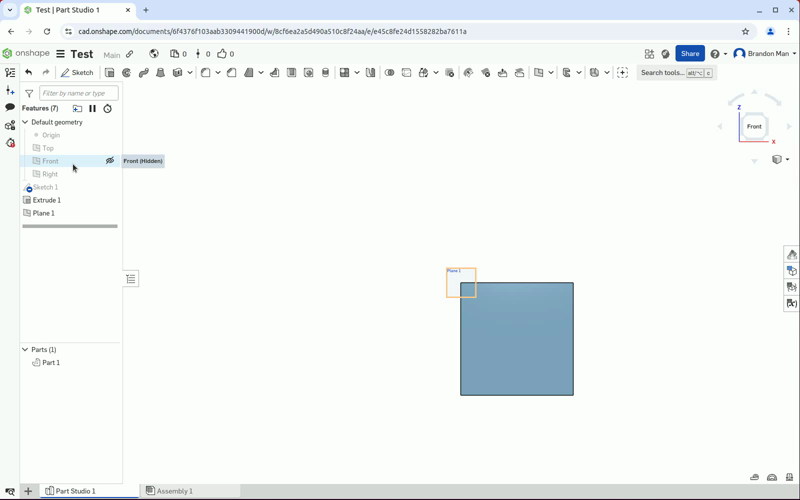
key(shift+s)
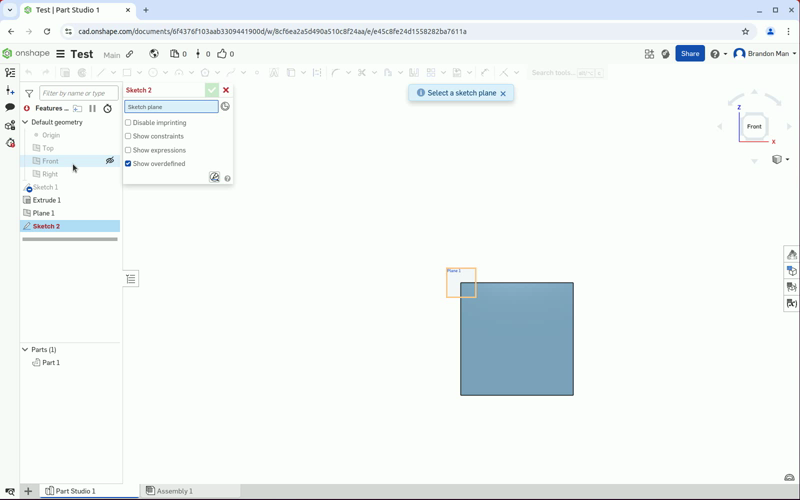
mouse_move(73, 215)
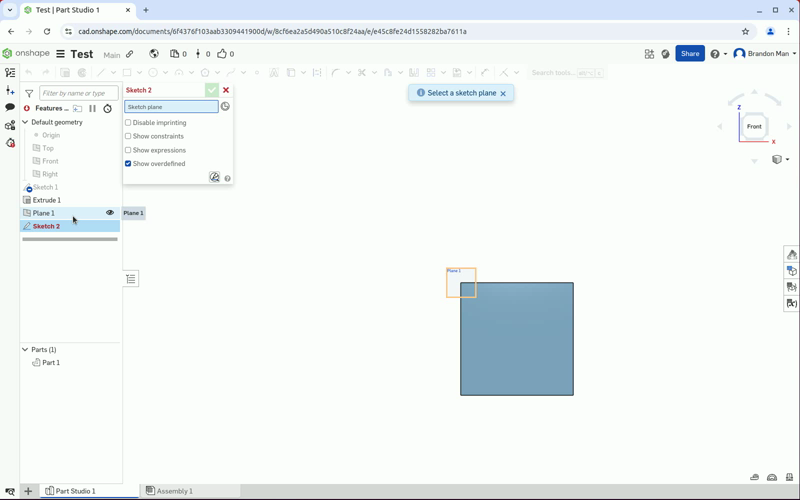
click(73, 215)
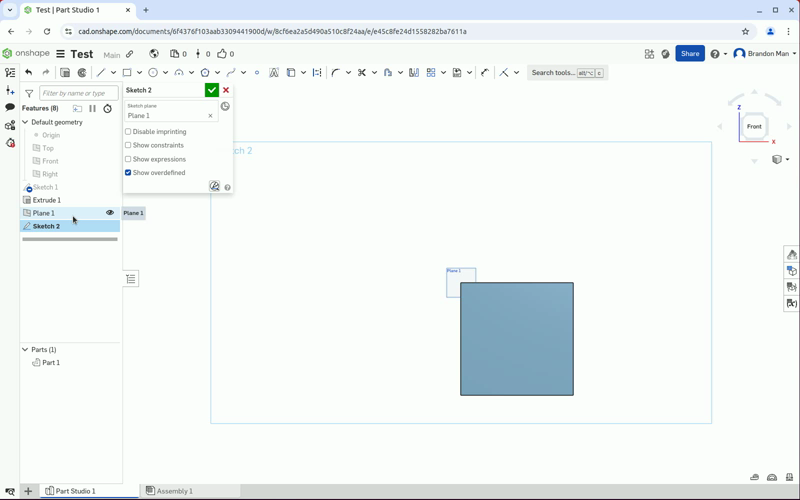
mouse_move(73, 352)
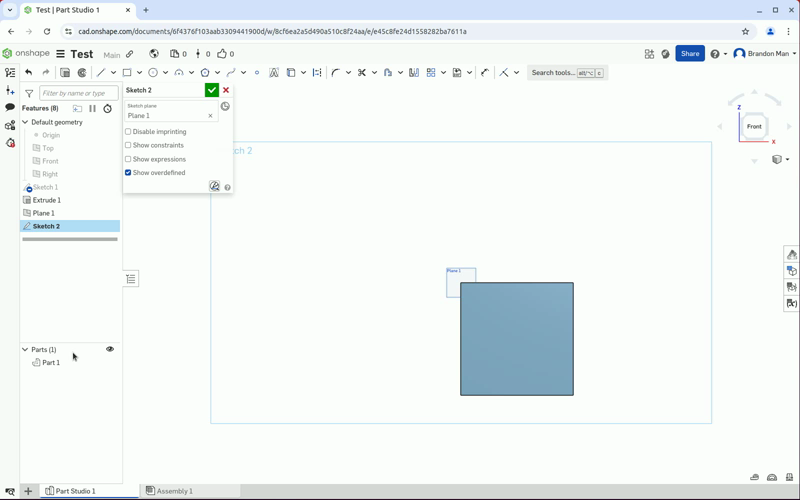
key(y)
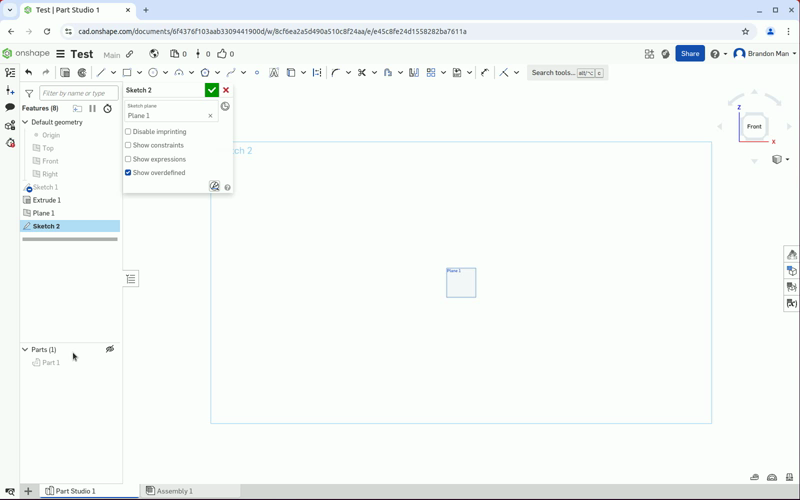
key(l)
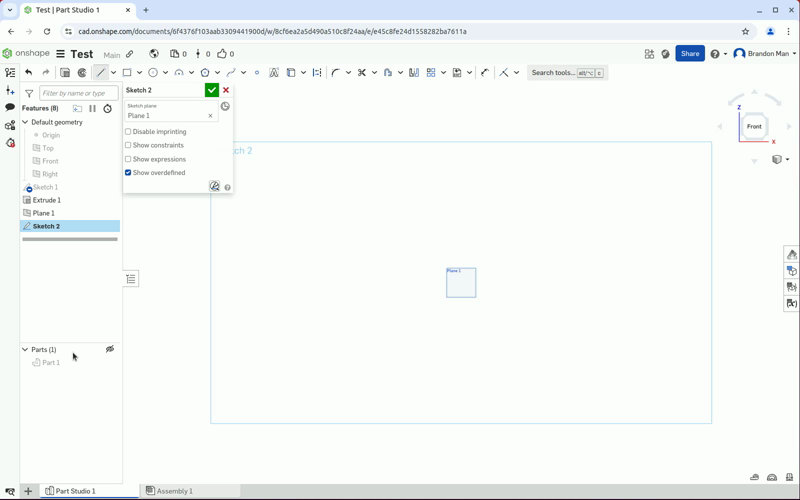
key_down(shift)
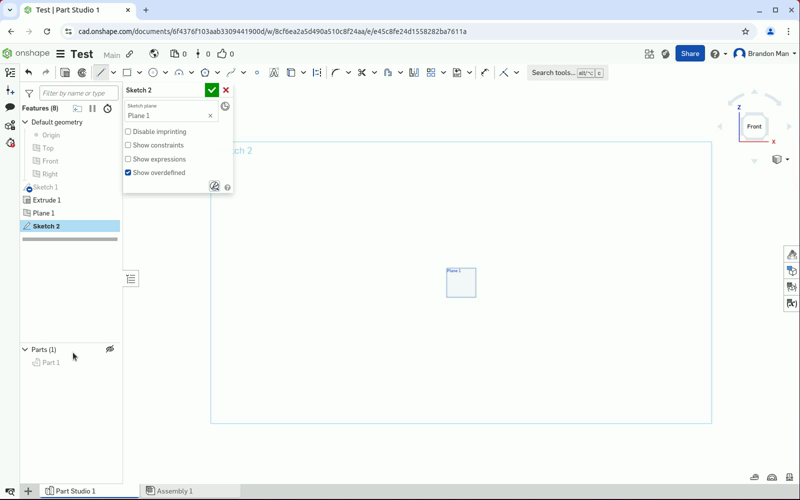
mouse_move(468, 387)
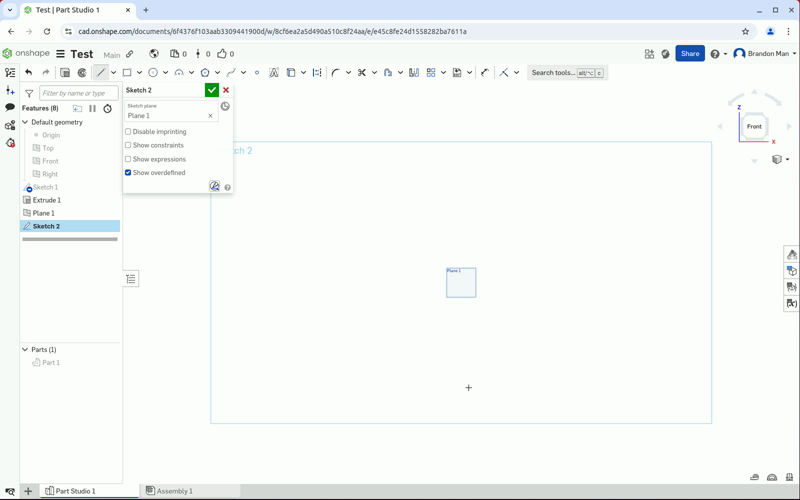
click(468, 387)
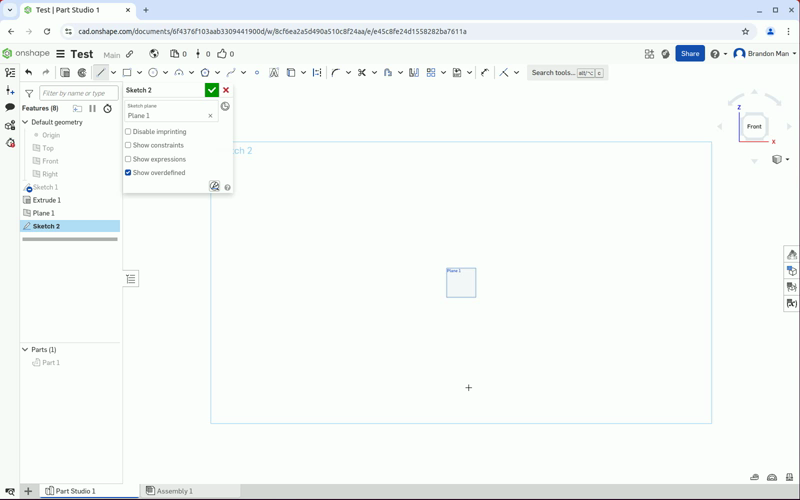
key_up(shift)
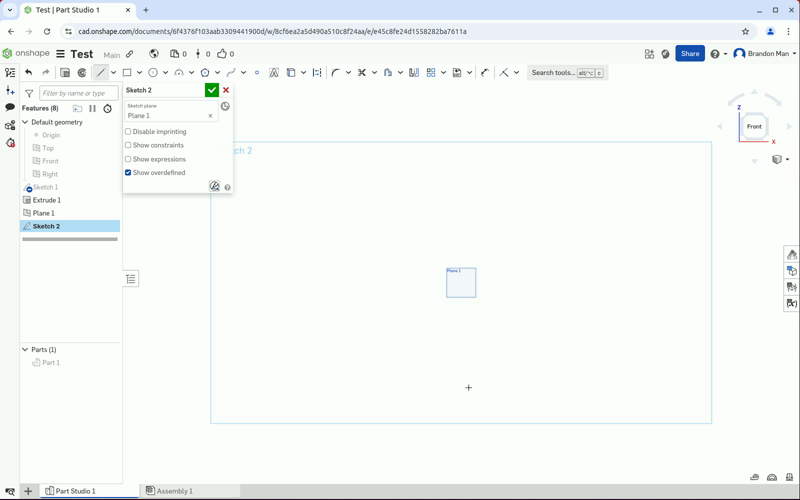
key_down(shift)
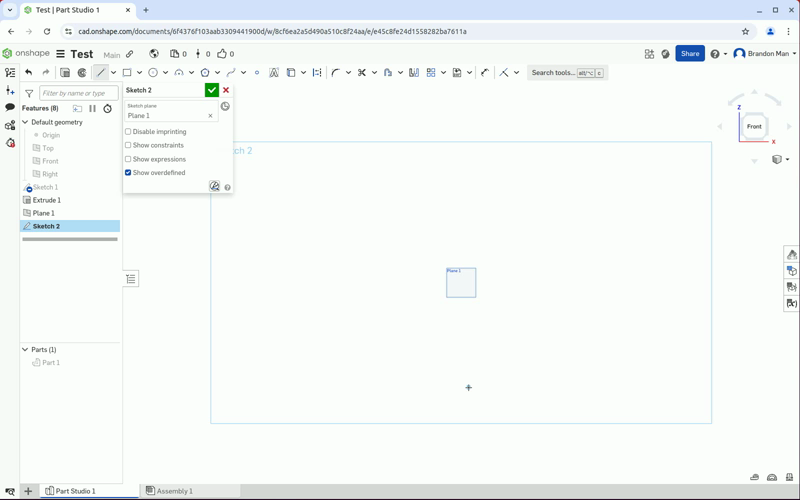
mouse_move(564, 387)
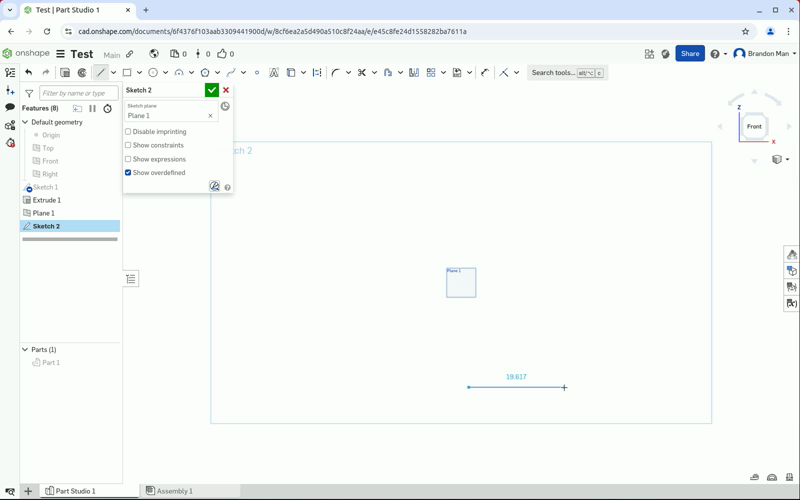
click(564, 387)
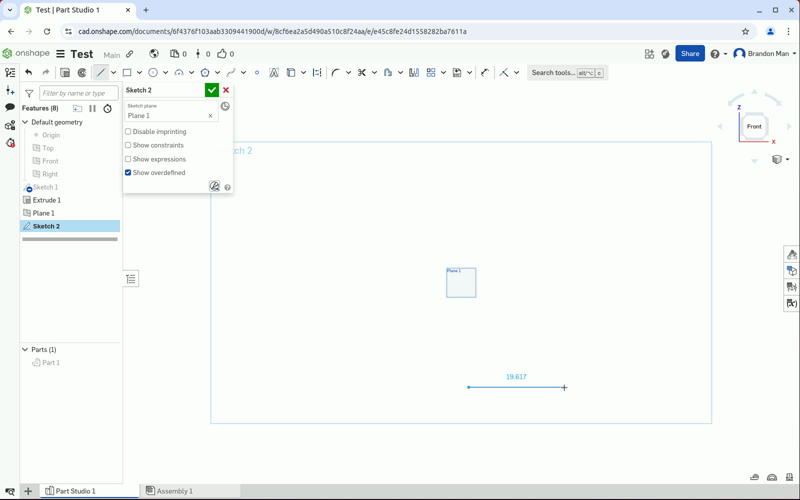
key_up(shift)
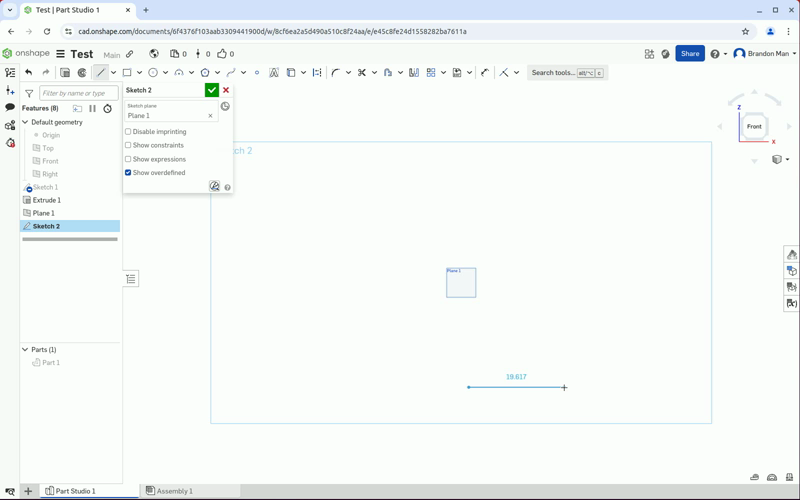
key_down(shift)
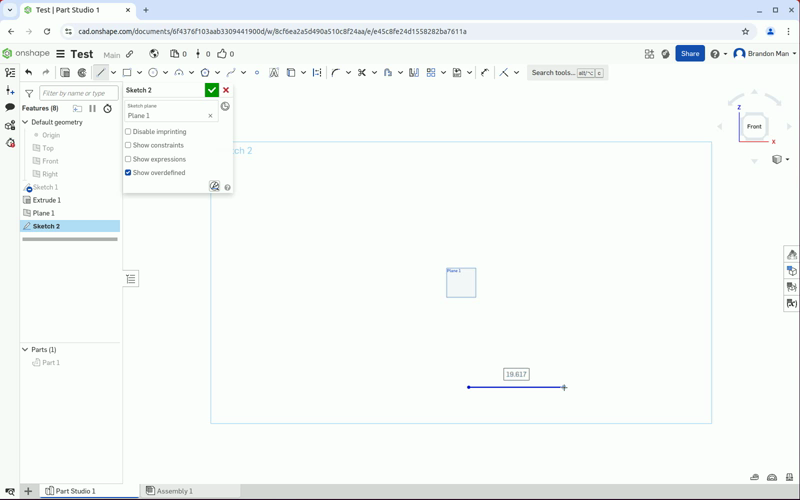
mouse_move(564, 292)
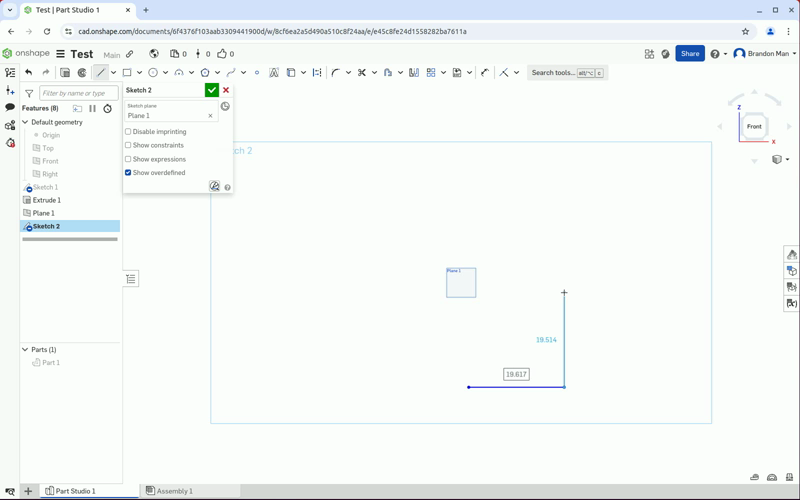
click(564, 292)
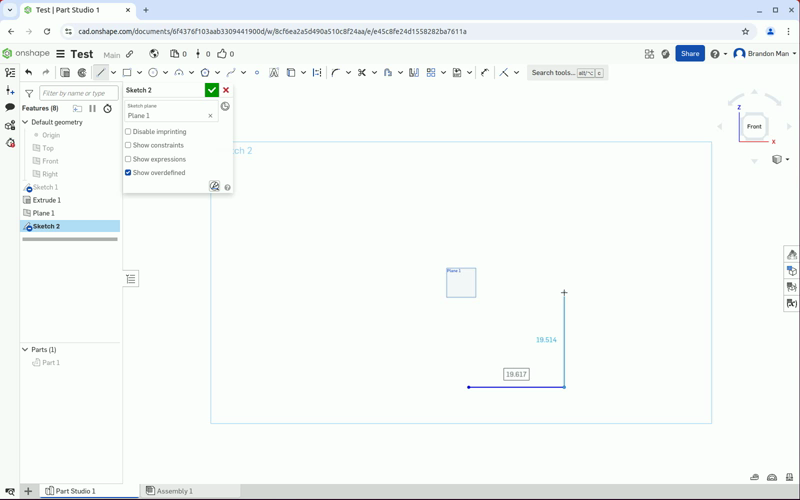
key_up(shift)
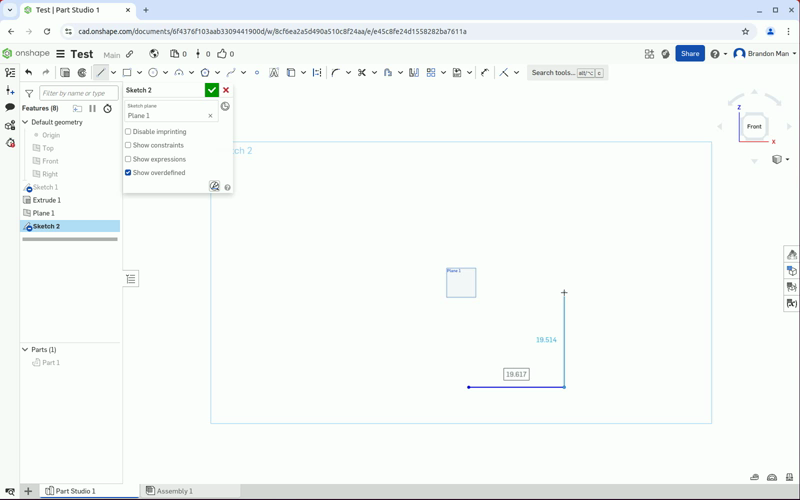
key_down(shift)
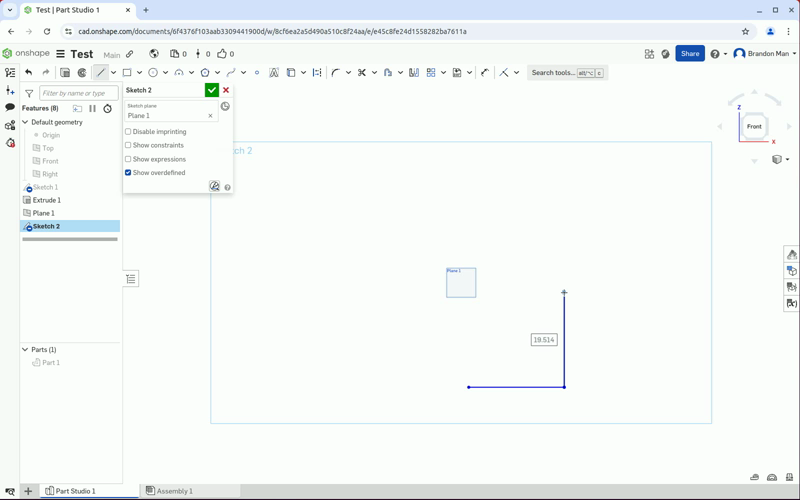
mouse_move(468, 292)
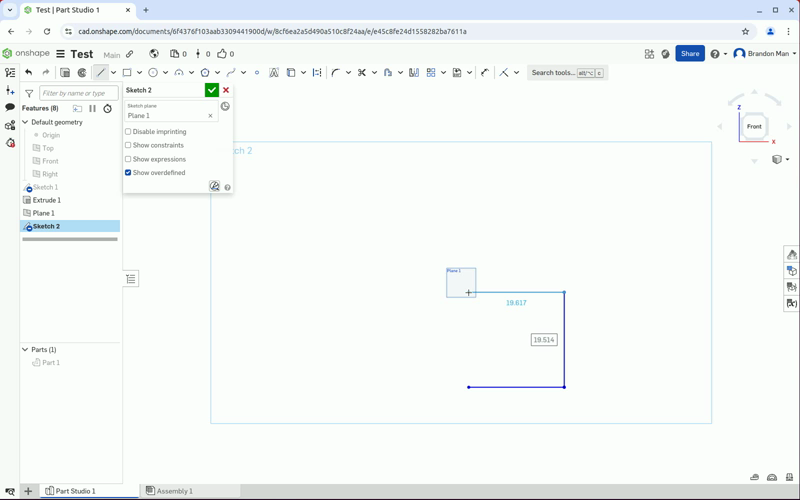
click(468, 292)
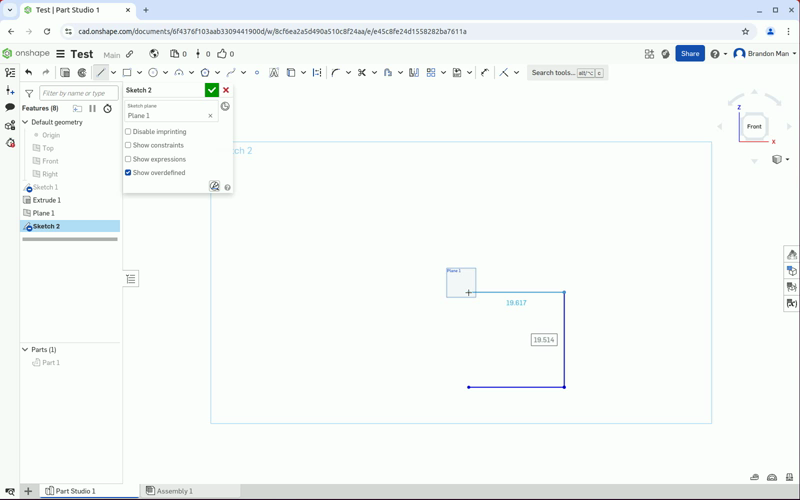
key_up(shift)
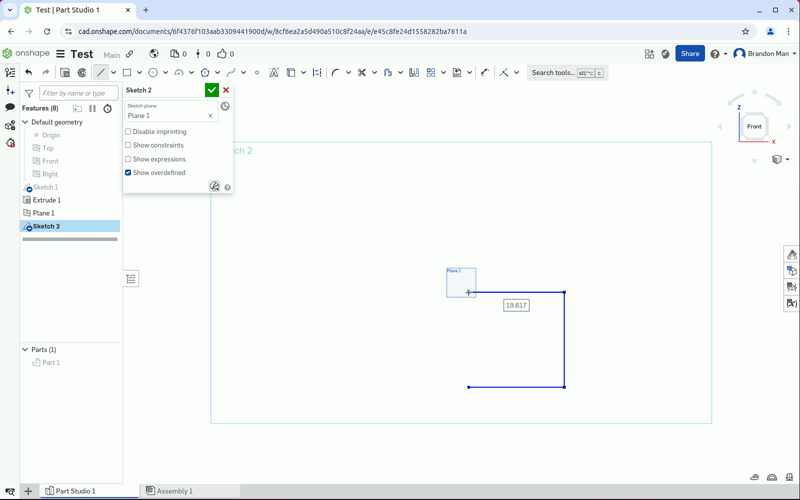
key_down(shift)
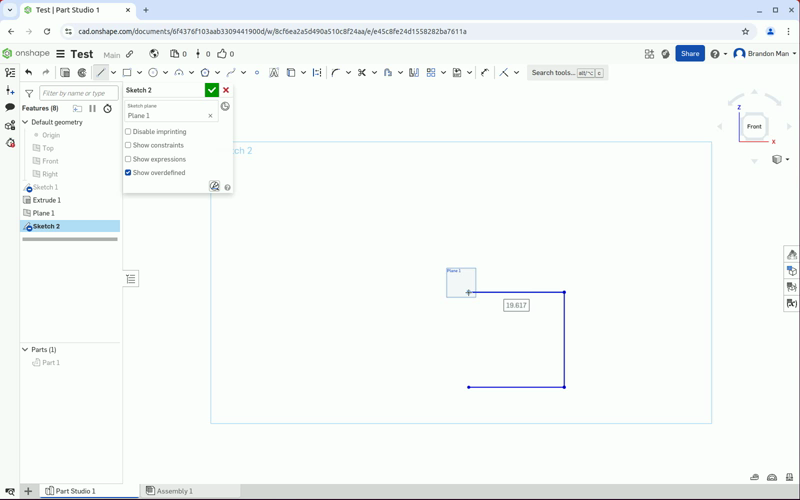
mouse_move(468, 387)
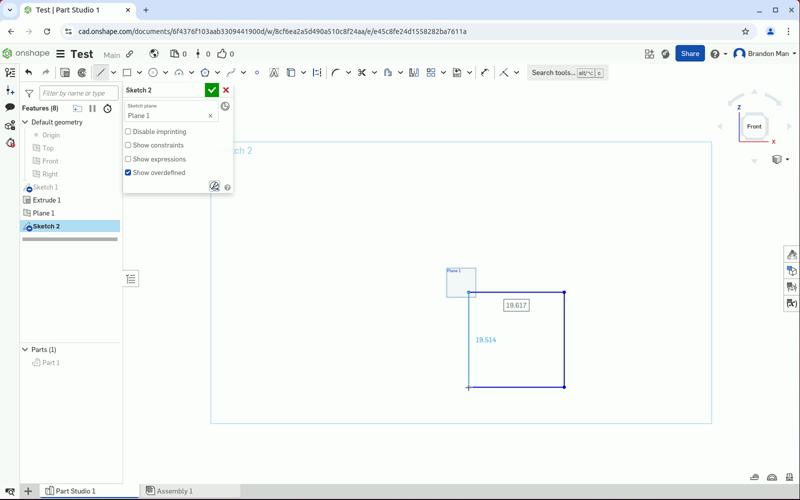
key_up(shift)
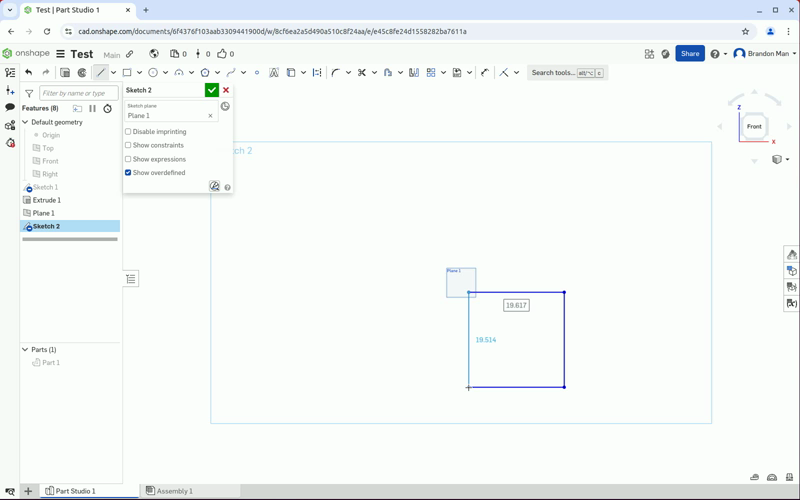
click(468, 387)
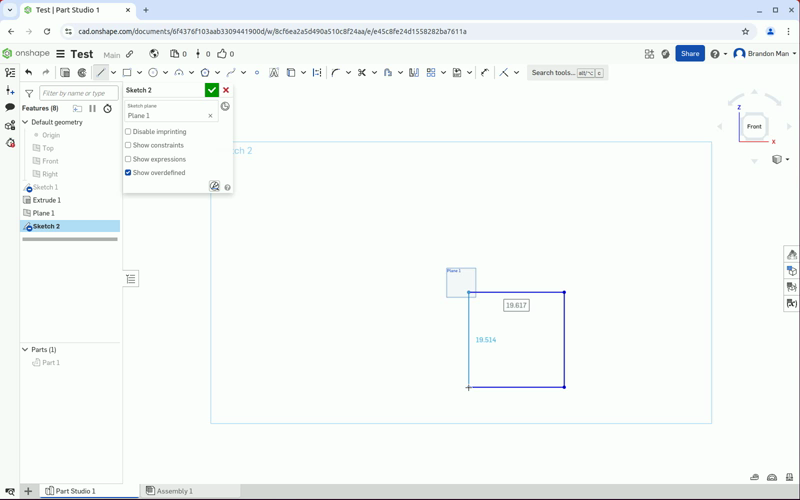
key(esc)
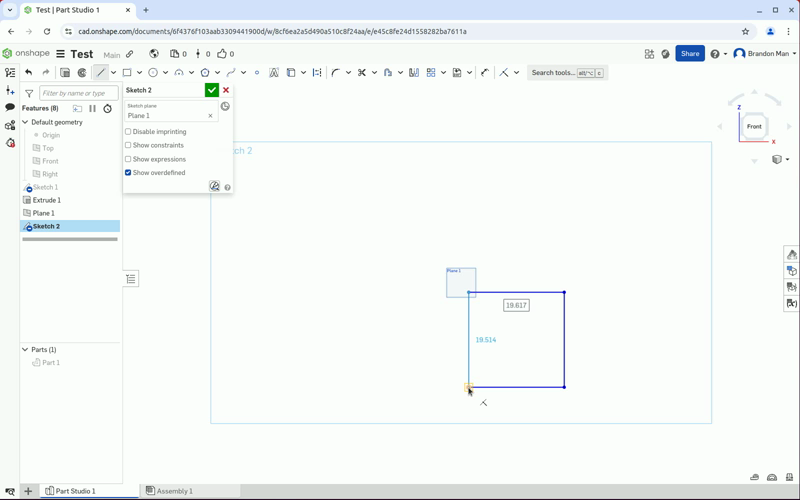
mouse_move(505, 374)
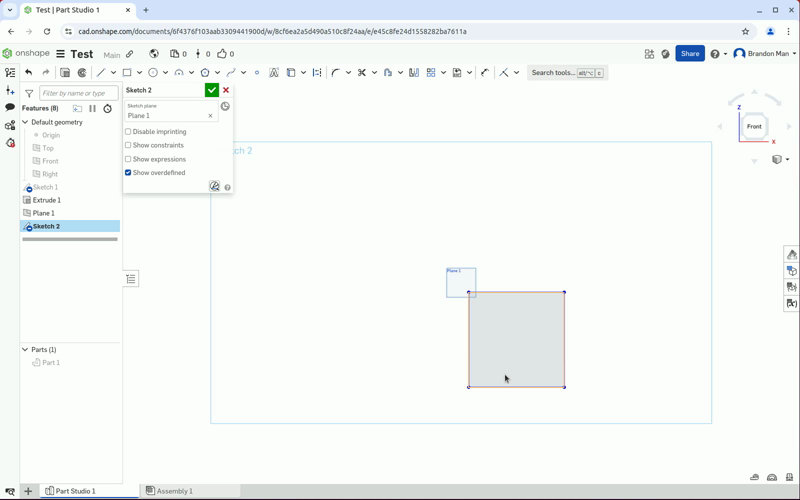
click(505, 374)
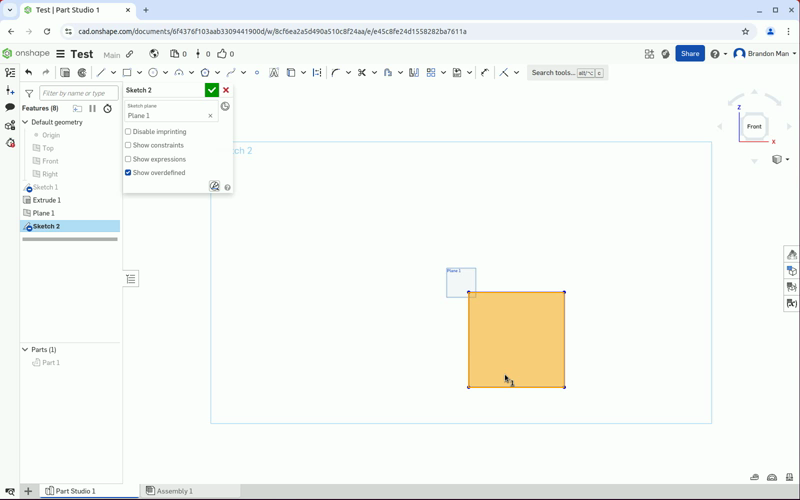
mouse_move(73, 352)
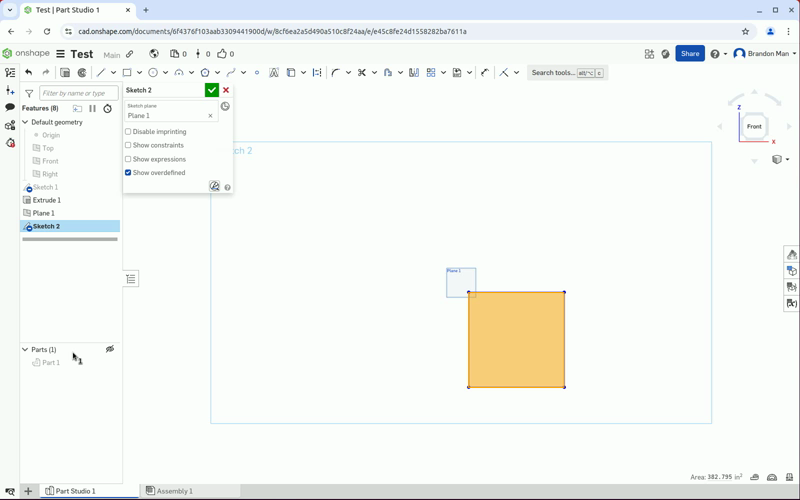
key(shift+y)
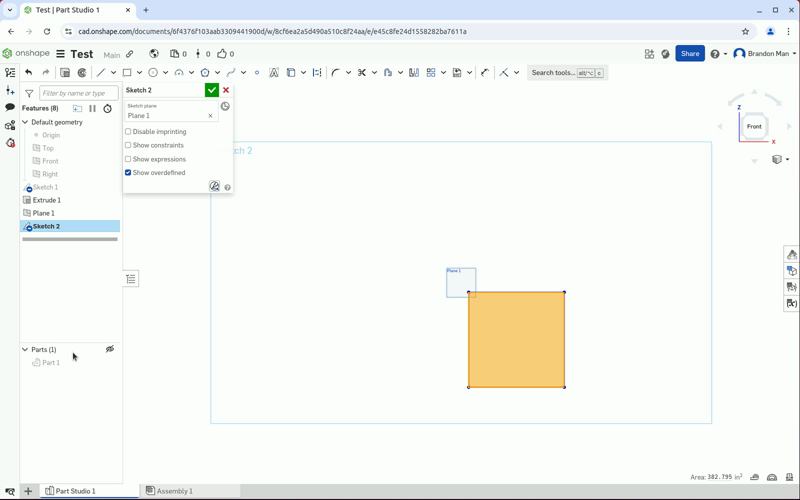
key(shift+e)
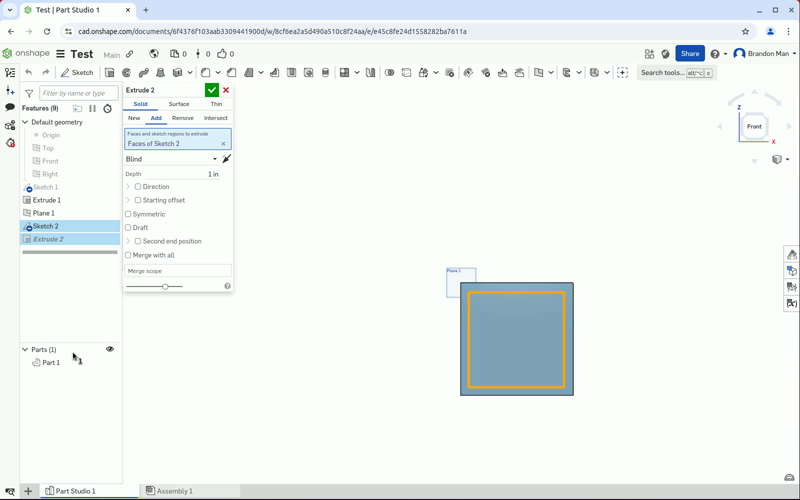
mouse_move(143, 106)
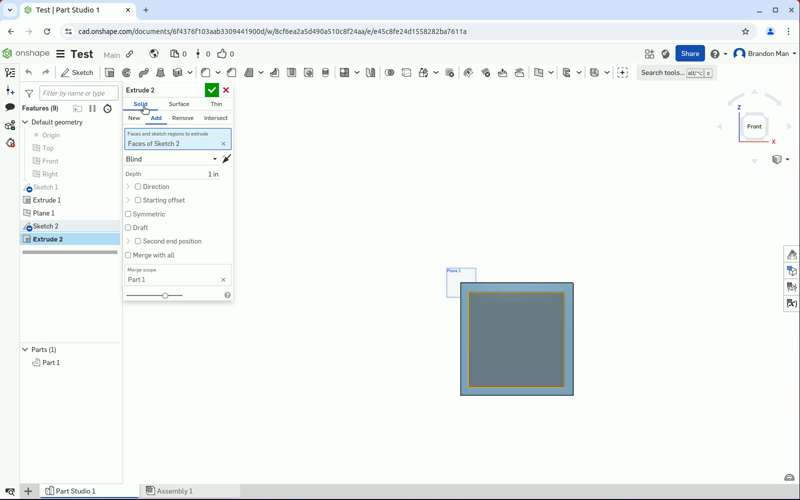
click(143, 106)
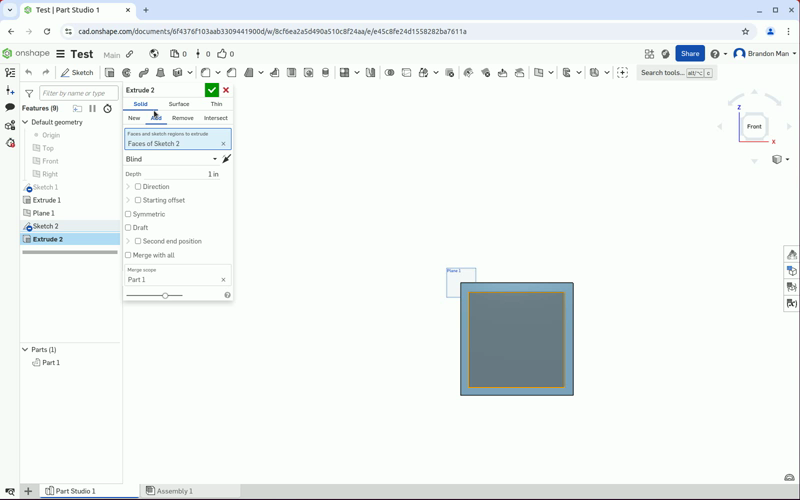
mouse_move(186, 120)
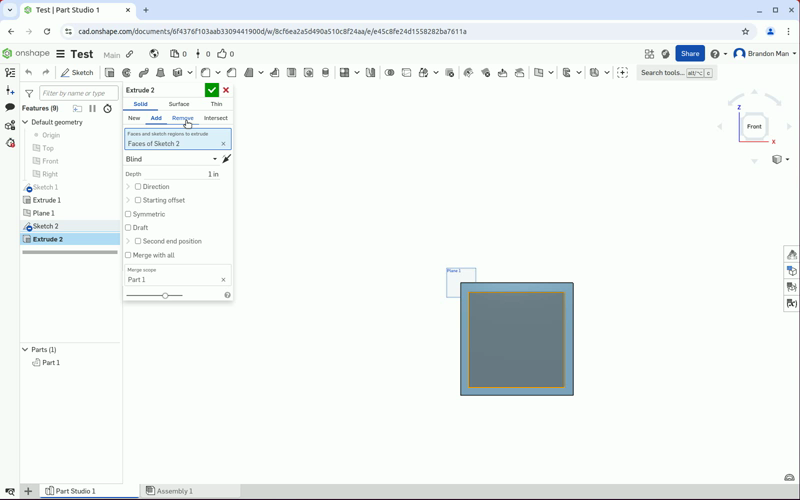
click(186, 120)
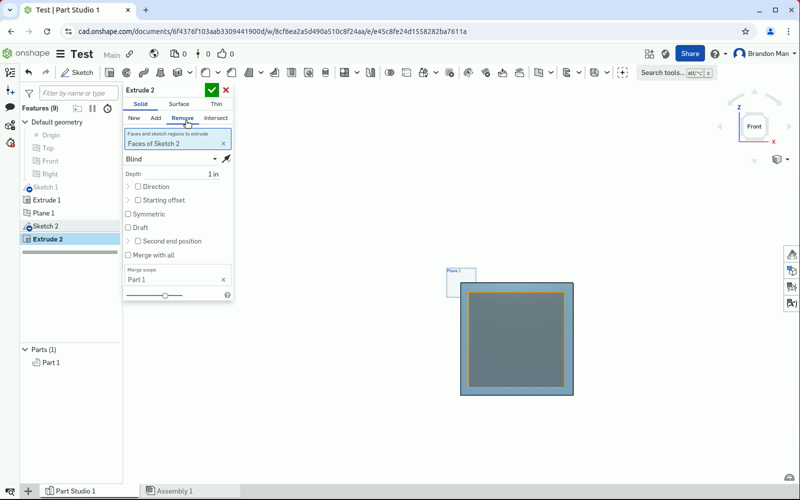
key(tab, 4)
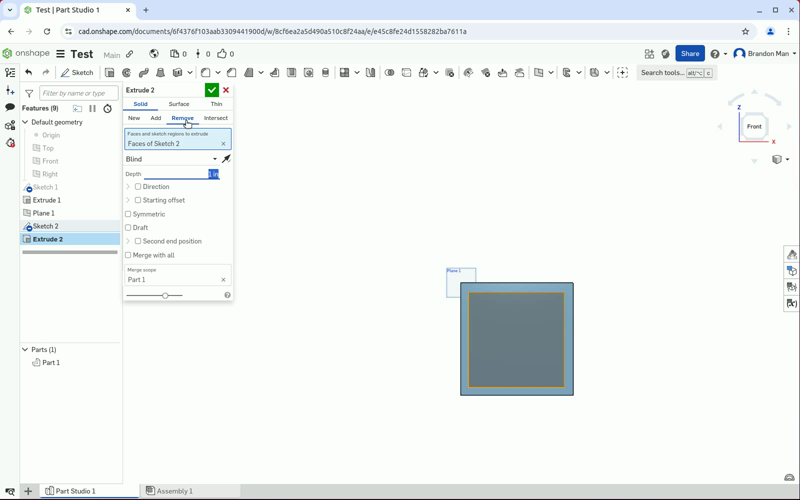
text(0.481)
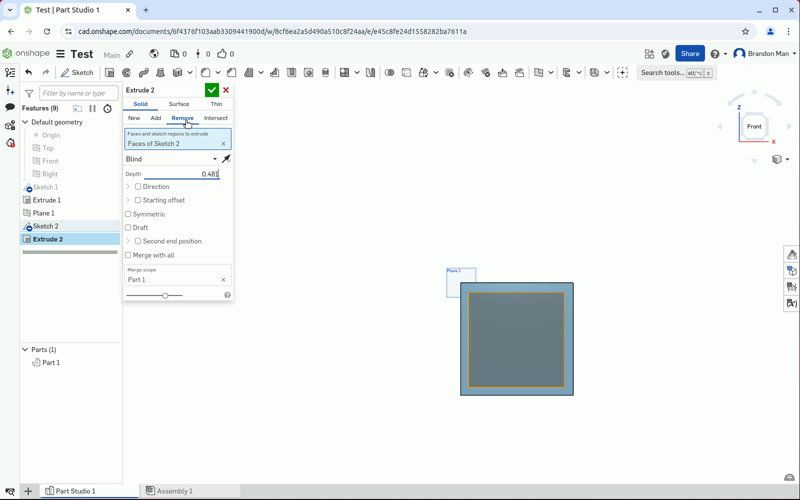
key(tab, 6)
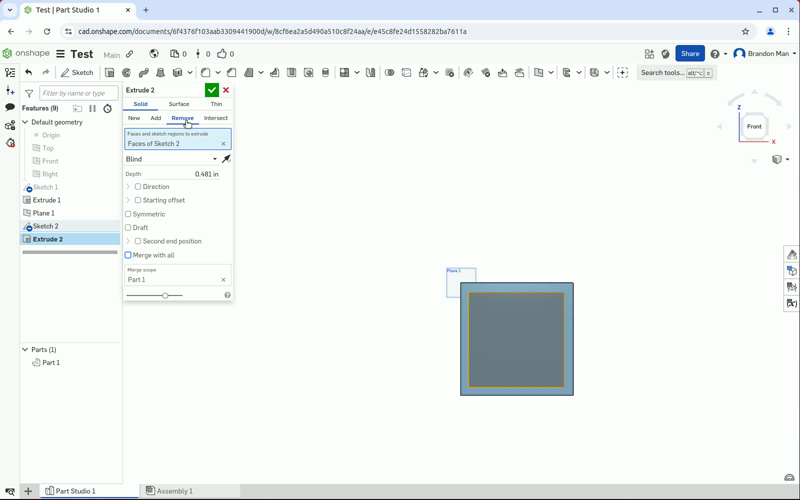
key(space)
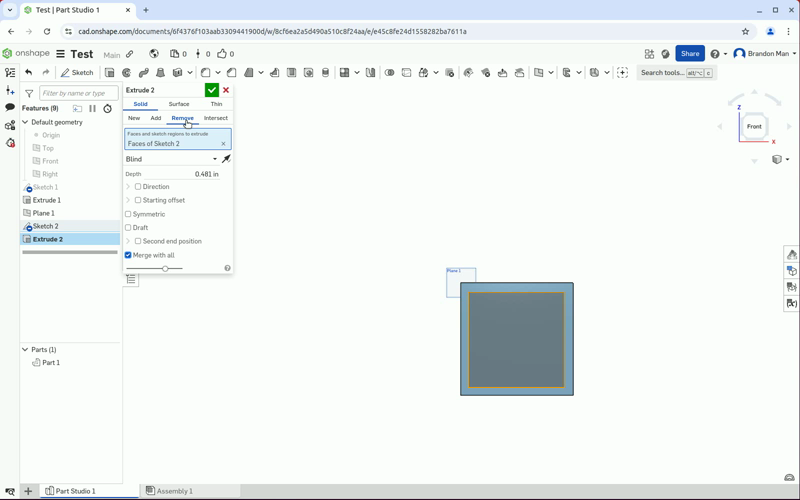
key(enter)
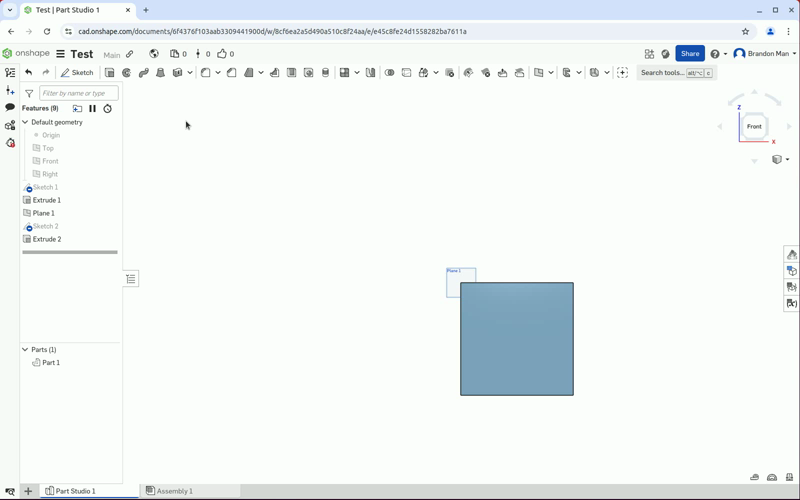
key(shift+h)
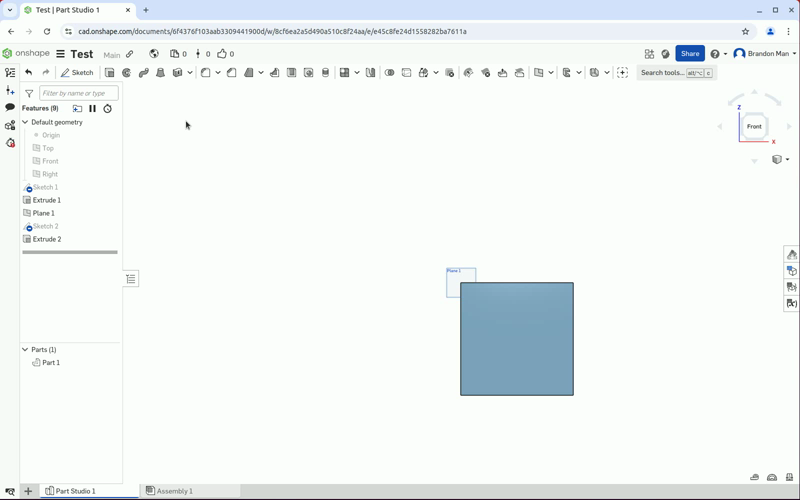
key(shift+h)
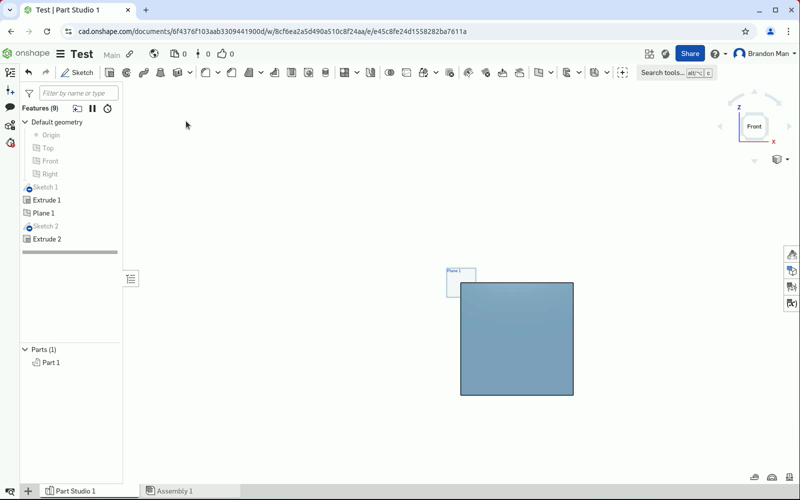
mouse_move(73, 189)
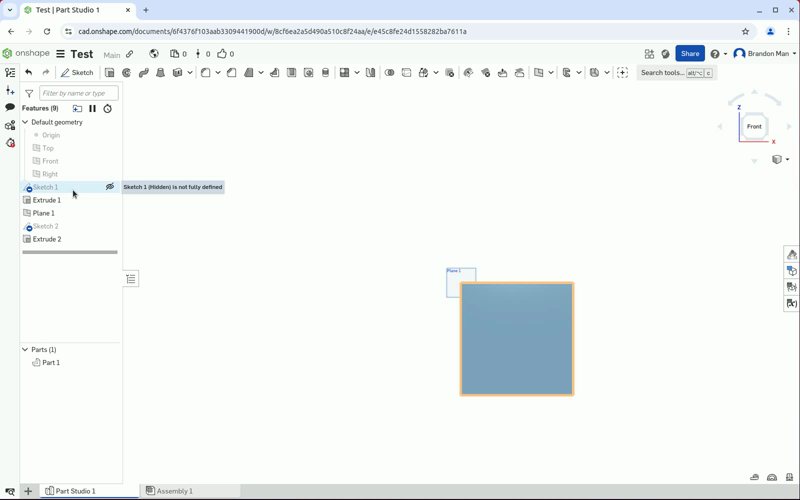
click(73, 189)
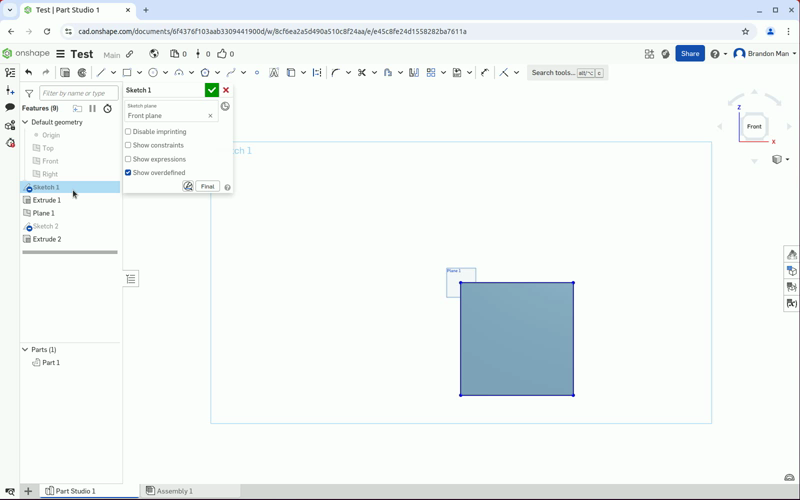
mouse_move(229, 92)
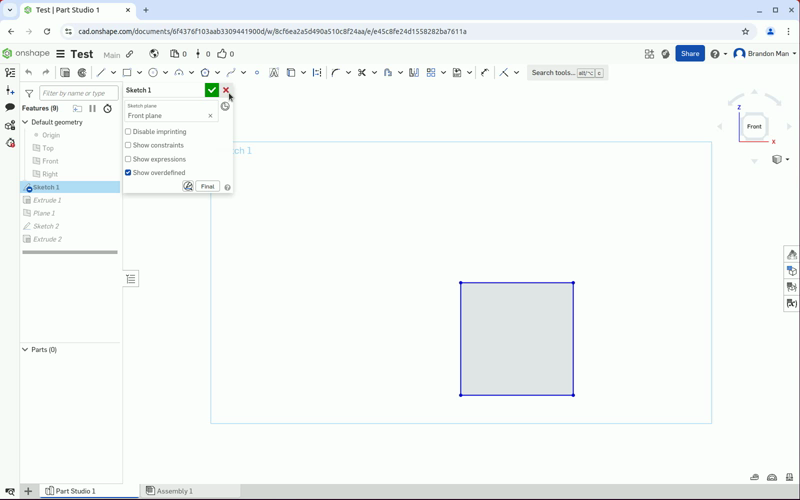
click(229, 92)
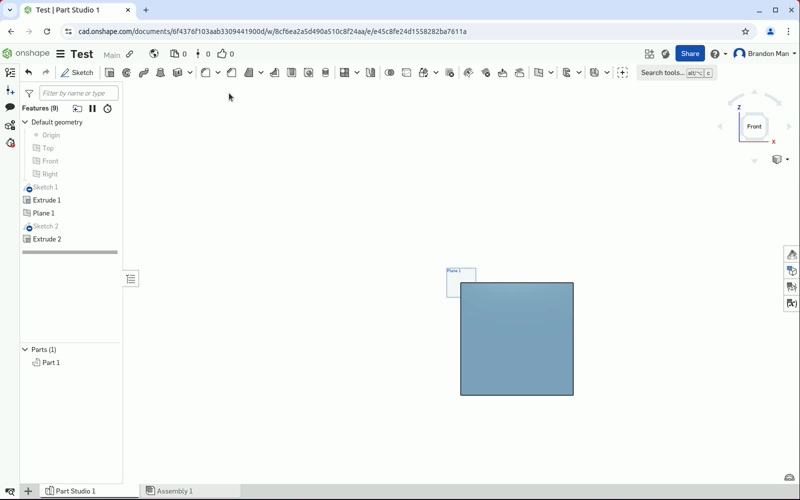
mouse_move(541, 75)
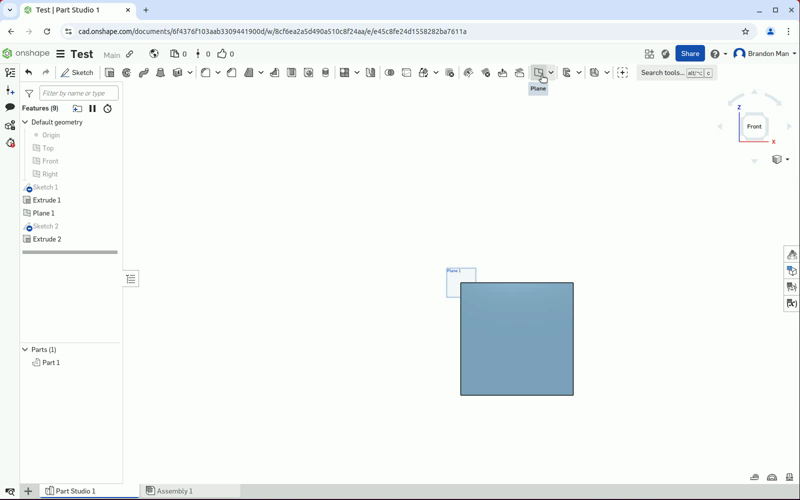
click(541, 75)
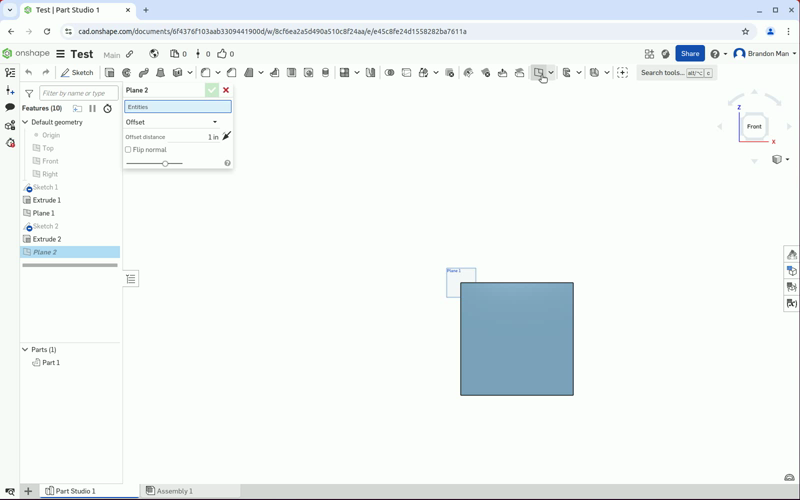
mouse_move(73, 163)
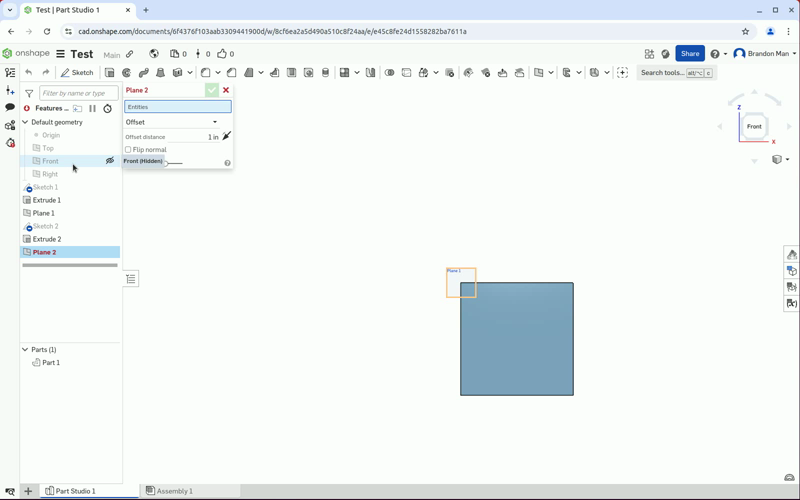
click(73, 163)
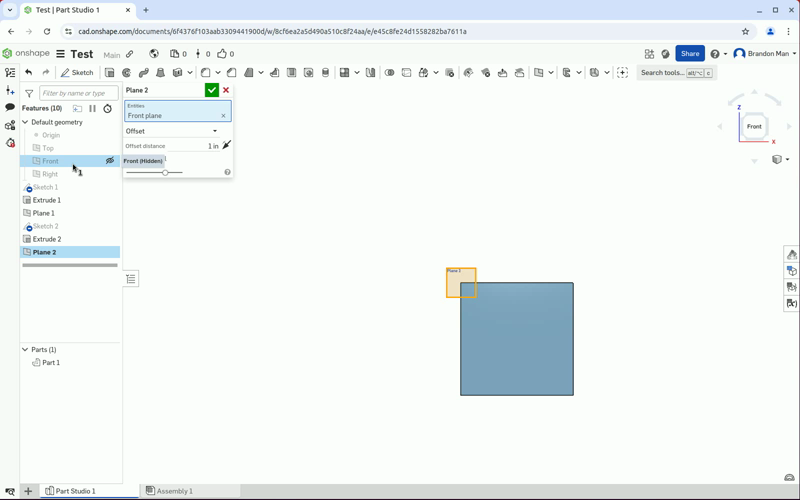
key(tab, 2)
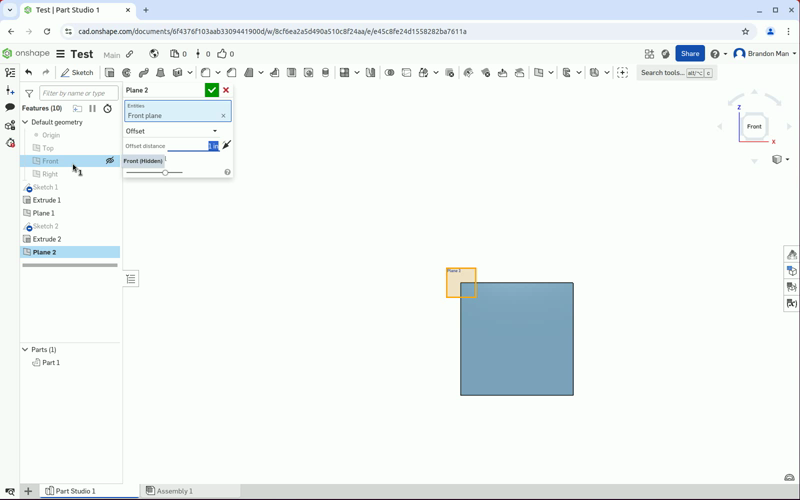
text(2.896)
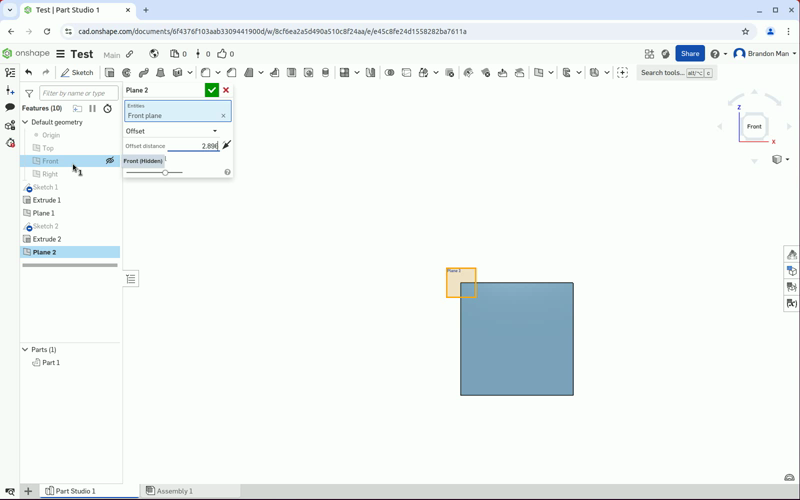
key(enter, 2)
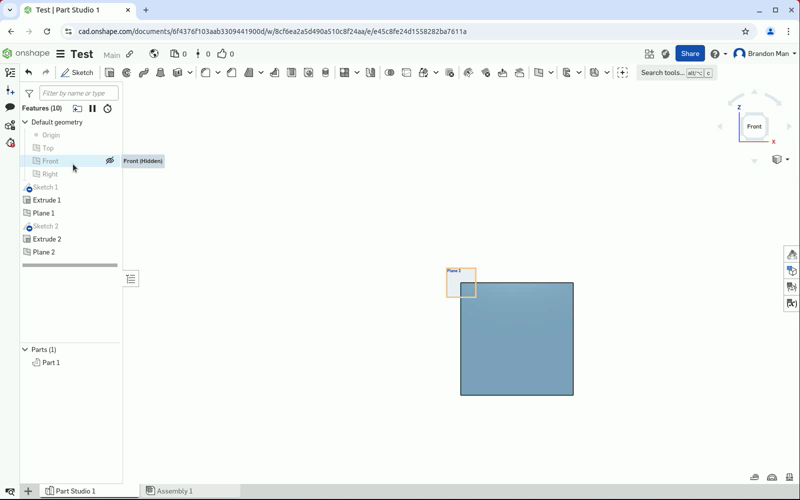
key(shift+s)
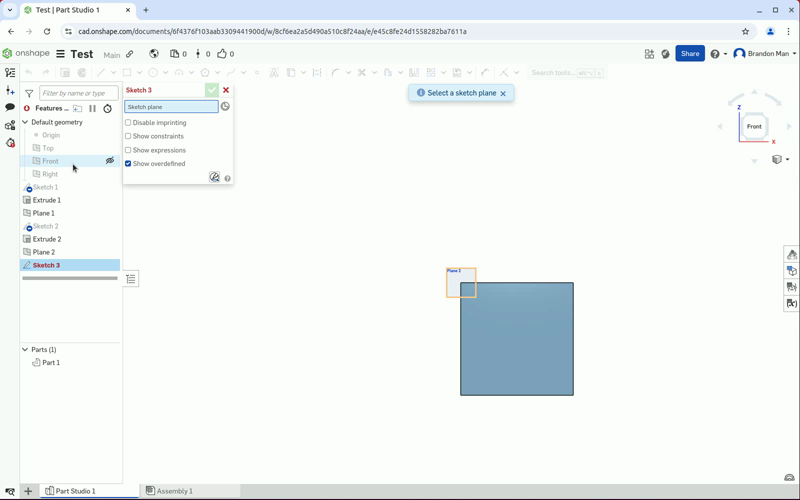
mouse_move(73, 254)
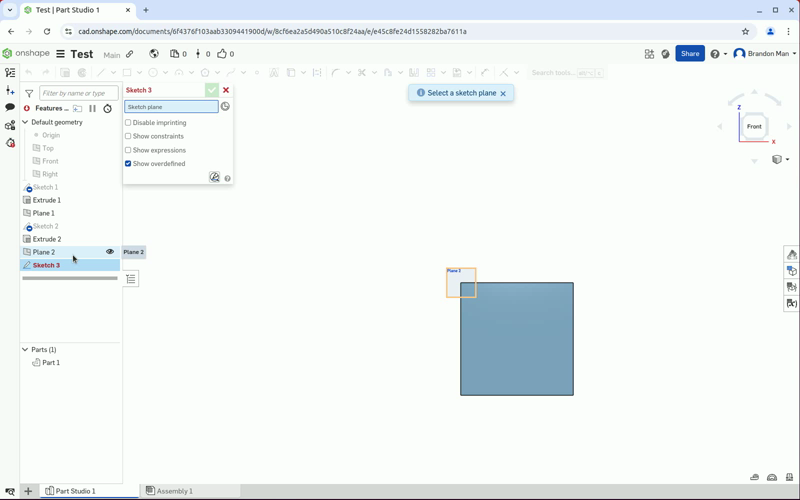
click(73, 254)
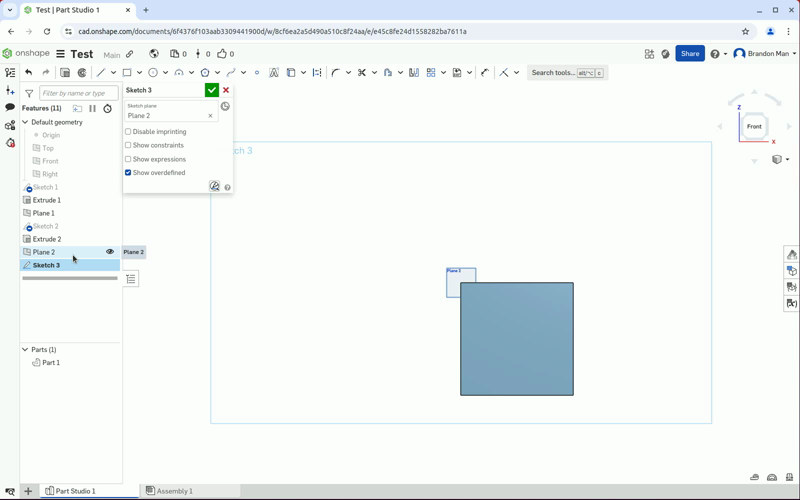
mouse_move(73, 352)
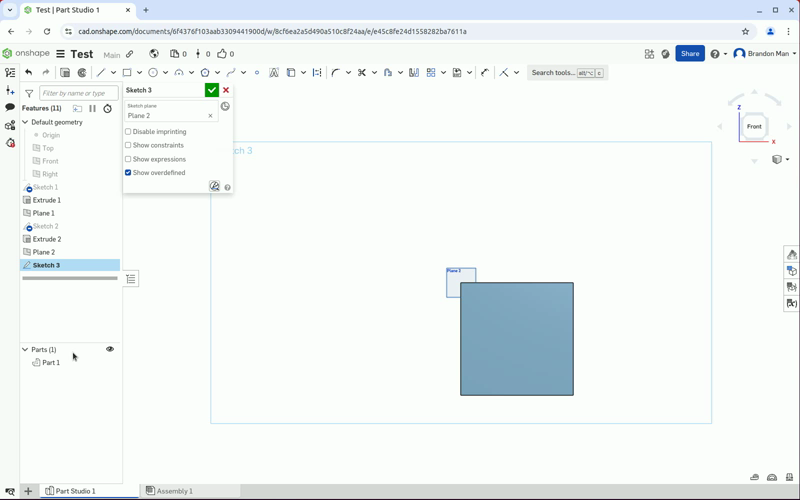
key(y)
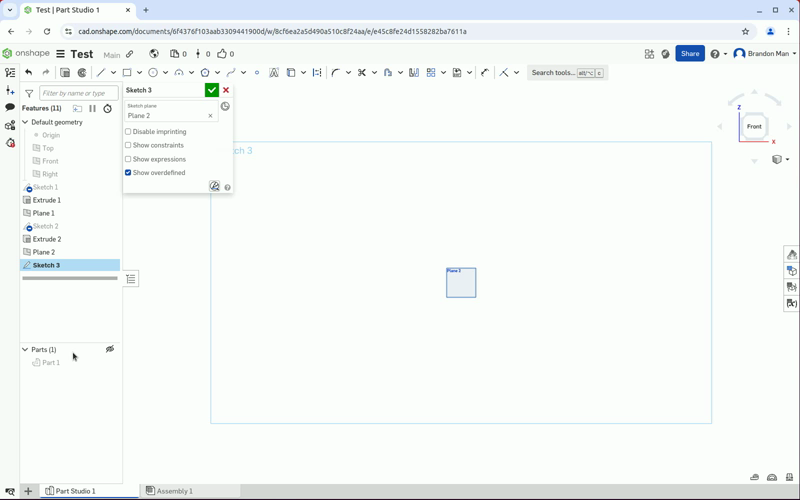
key(l)
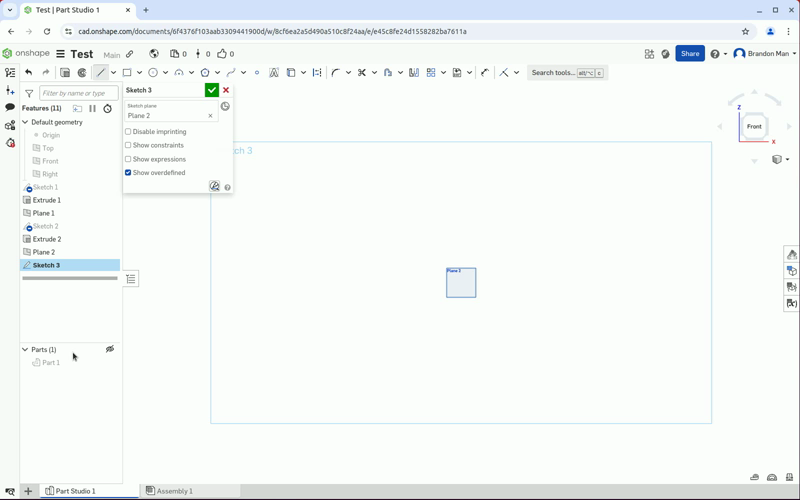
key_down(shift)
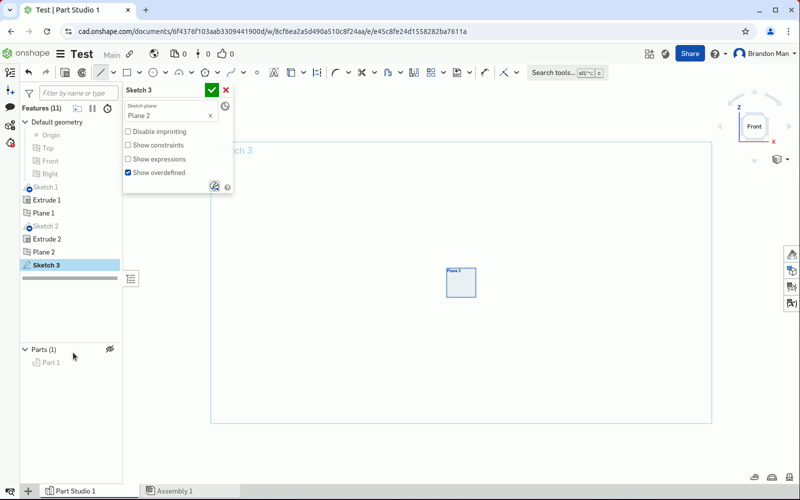
mouse_move(494, 370)
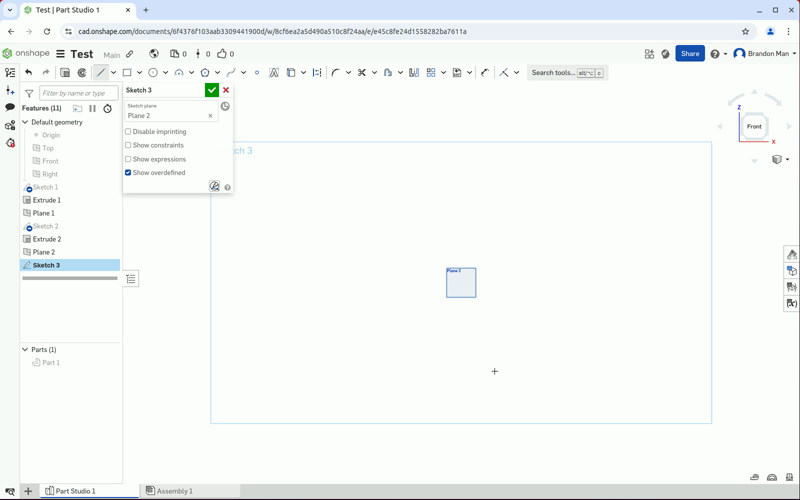
click(494, 370)
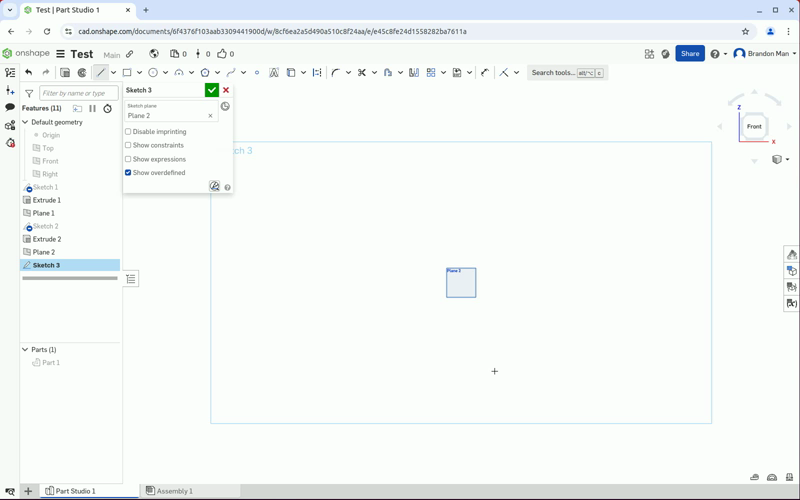
key_up(shift)
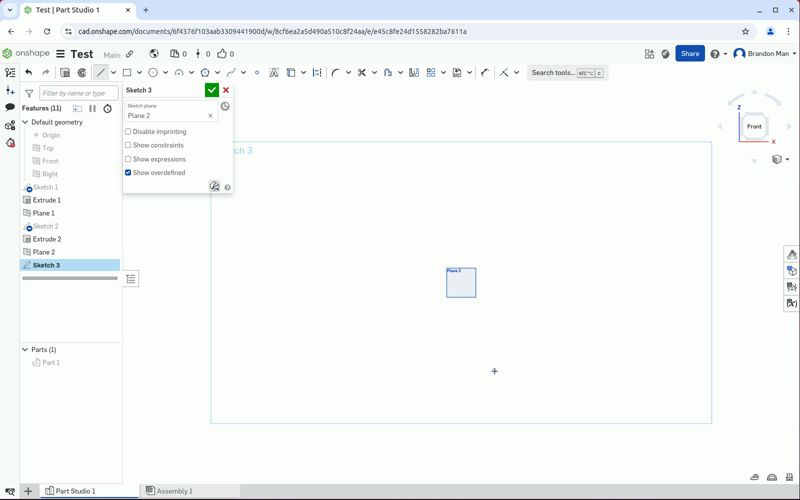
key_down(shift)
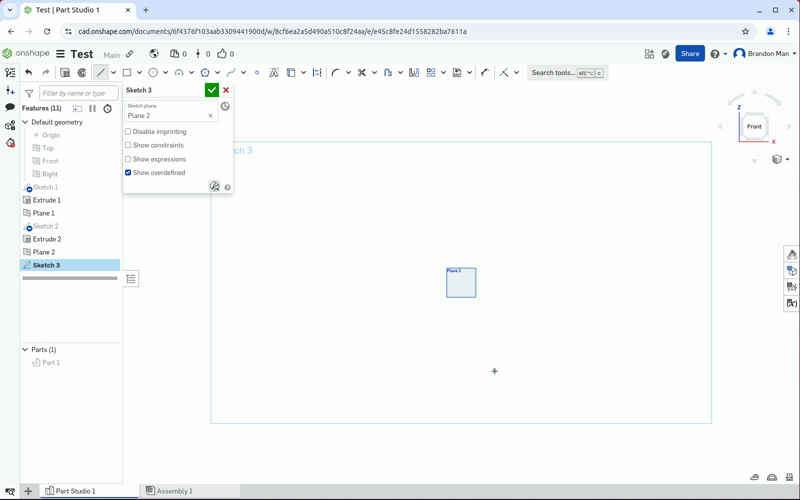
mouse_move(524, 370)
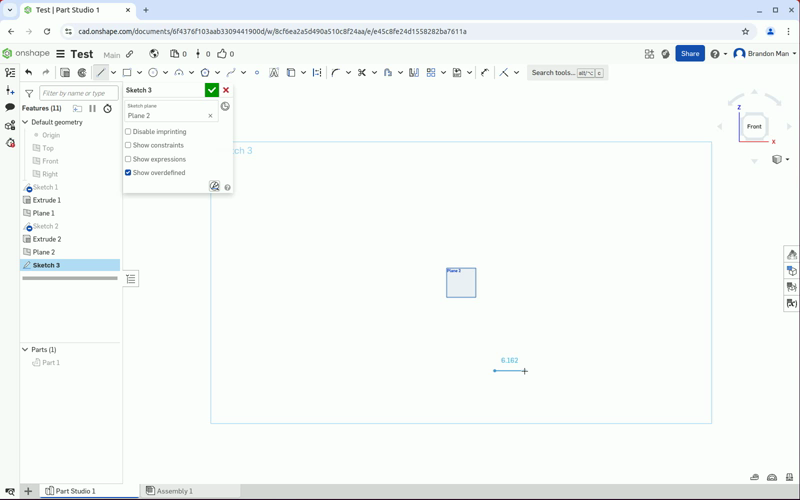
mouse_move(539, 370)
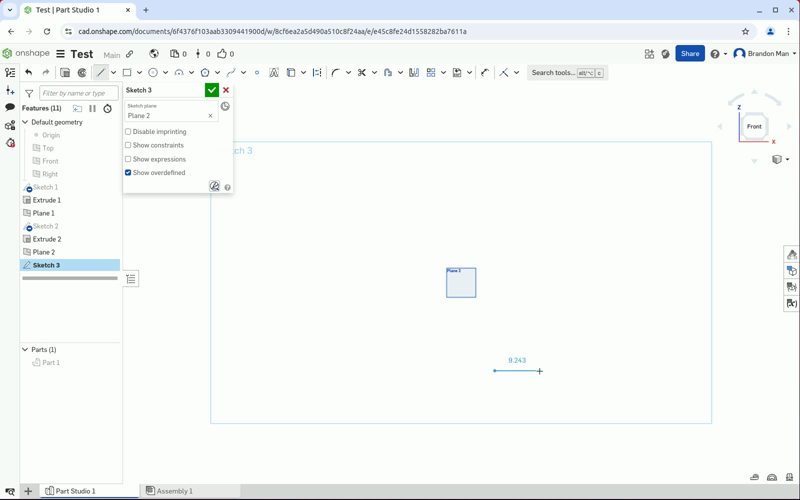
click(539, 370)
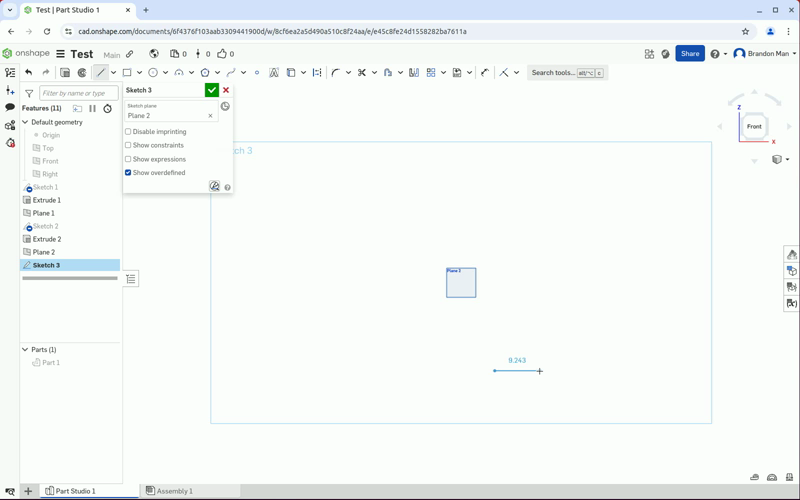
key_up(shift)
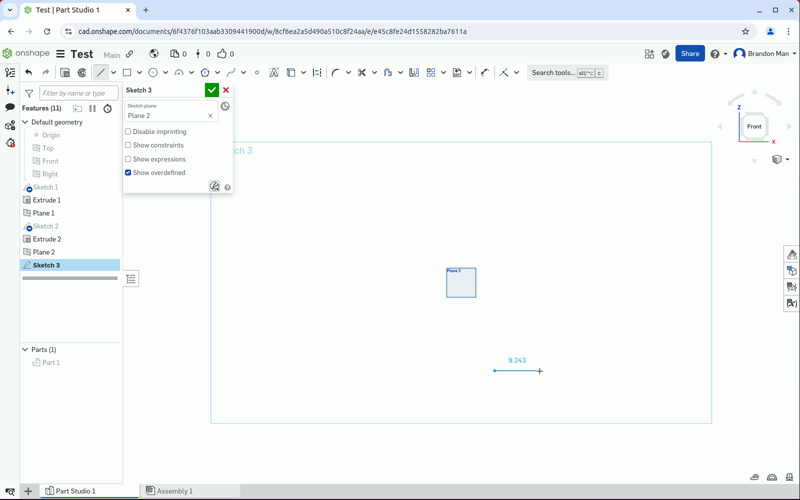
key_down(shift)
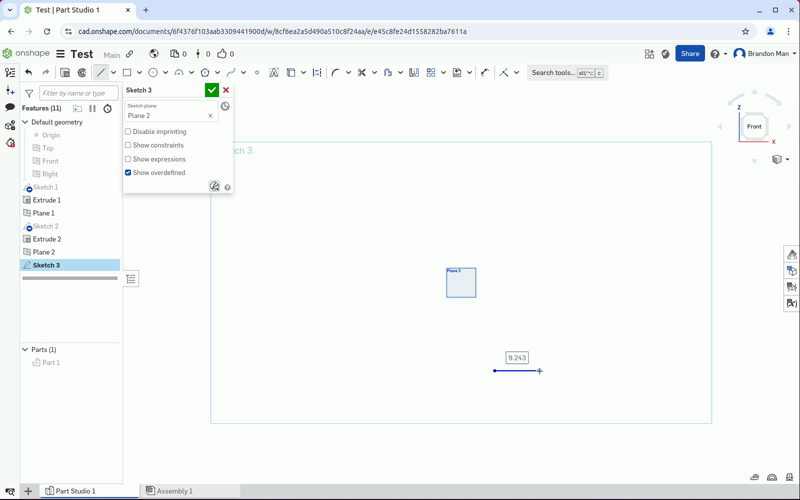
mouse_move(539, 308)
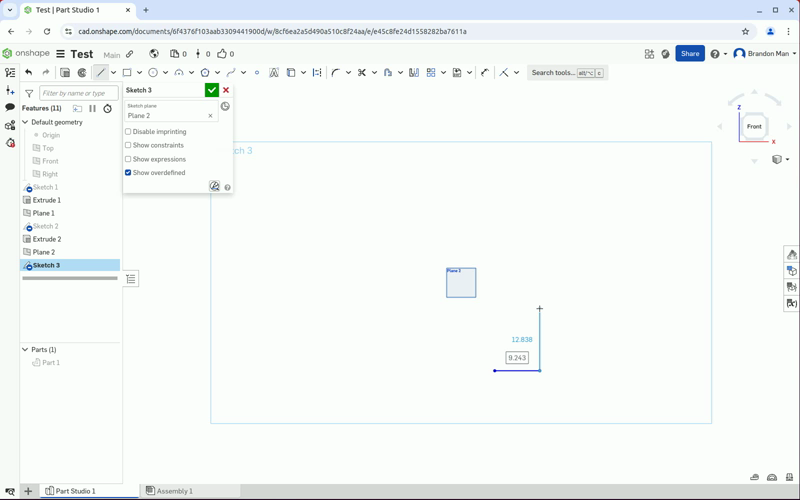
click(539, 308)
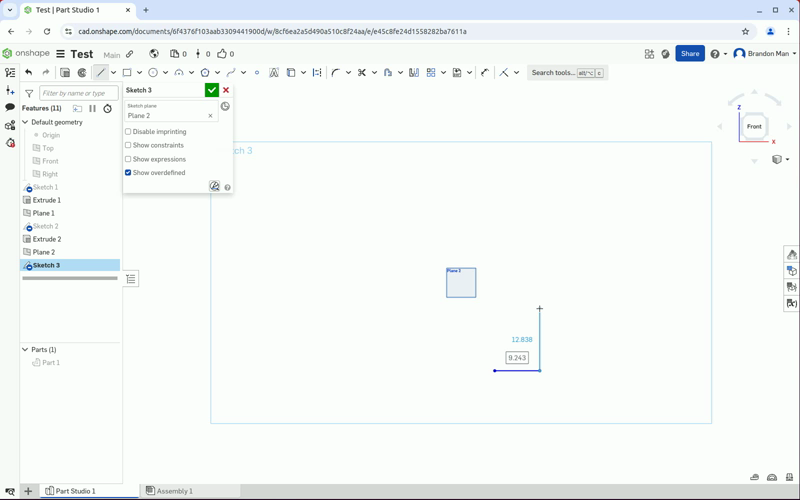
key_up(shift)
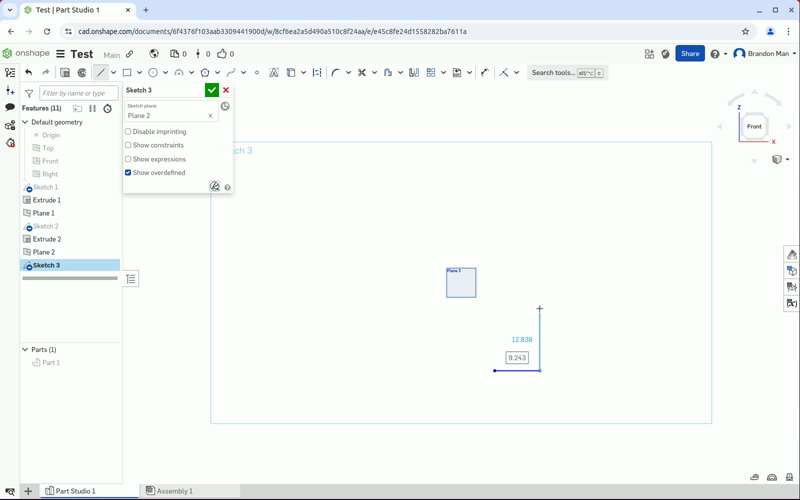
key_down(shift)
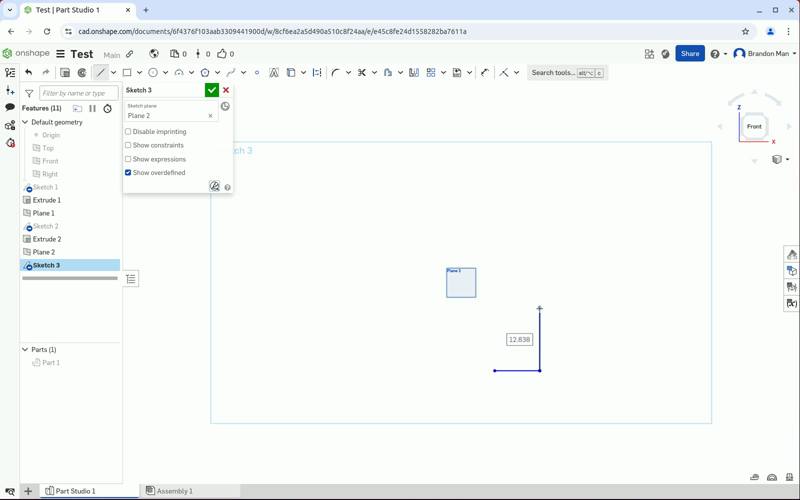
mouse_move(569, 308)
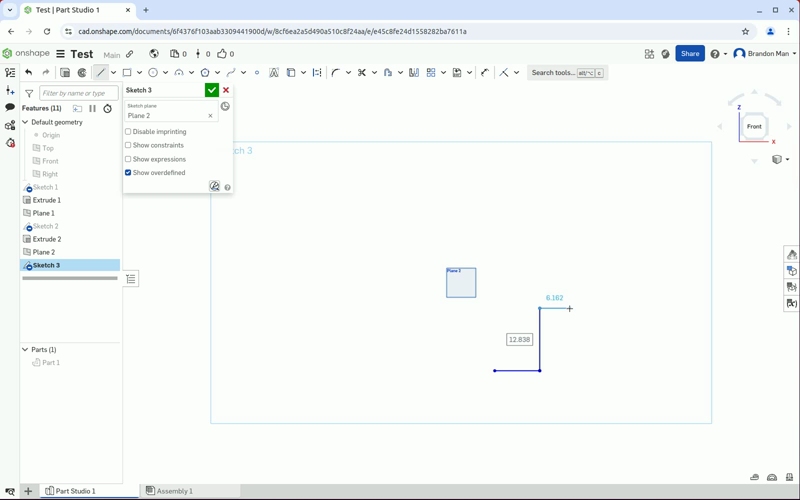
mouse_move(494, 308)
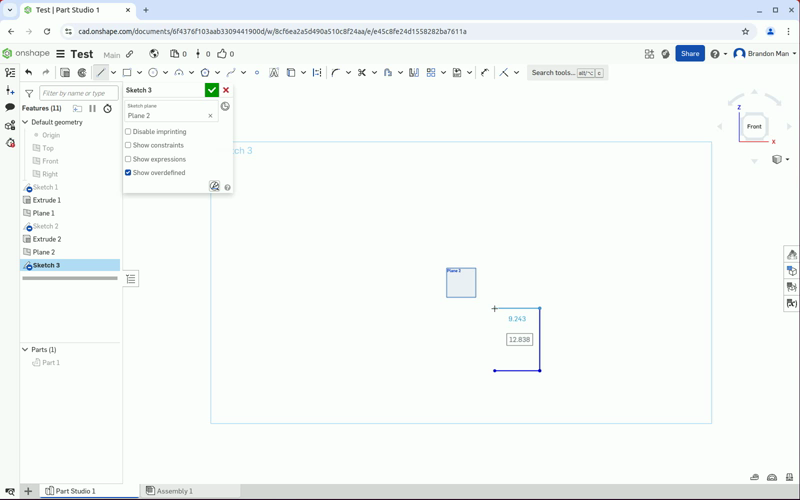
click(494, 308)
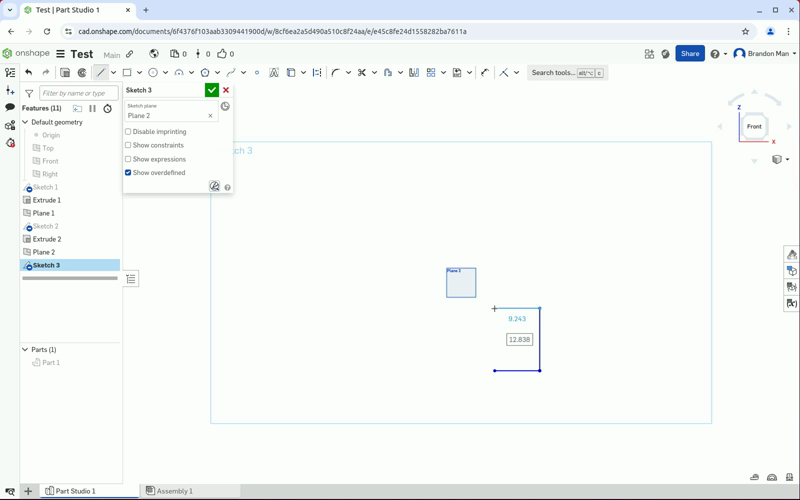
key_up(shift)
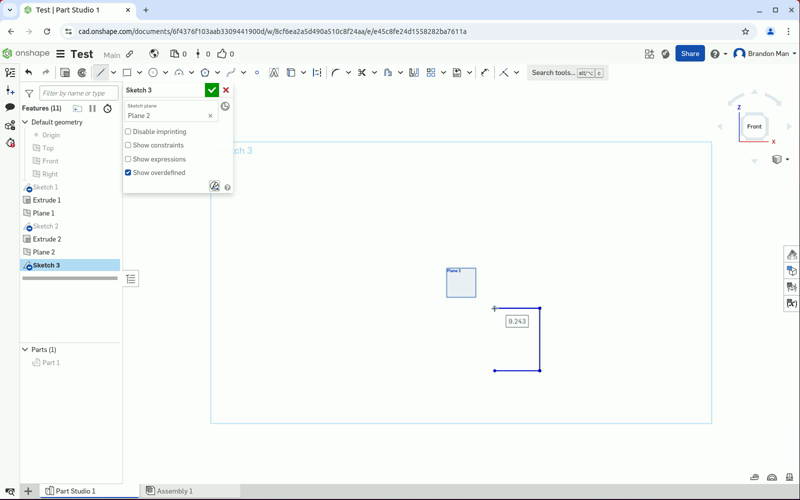
key_down(shift)
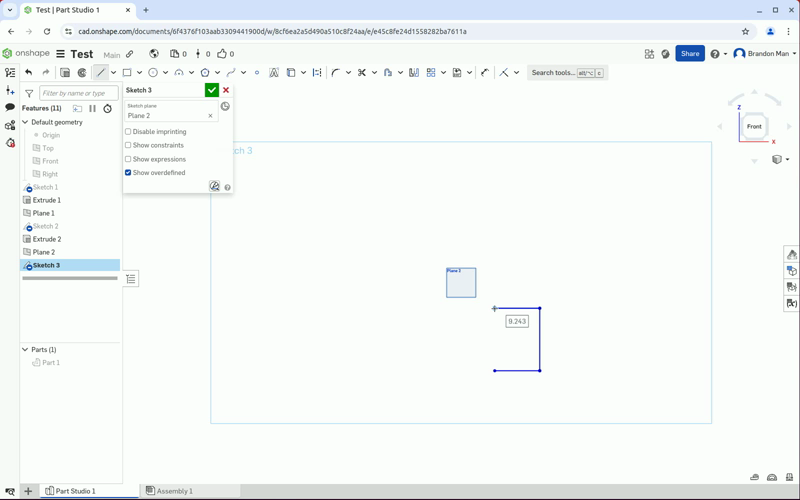
mouse_move(494, 370)
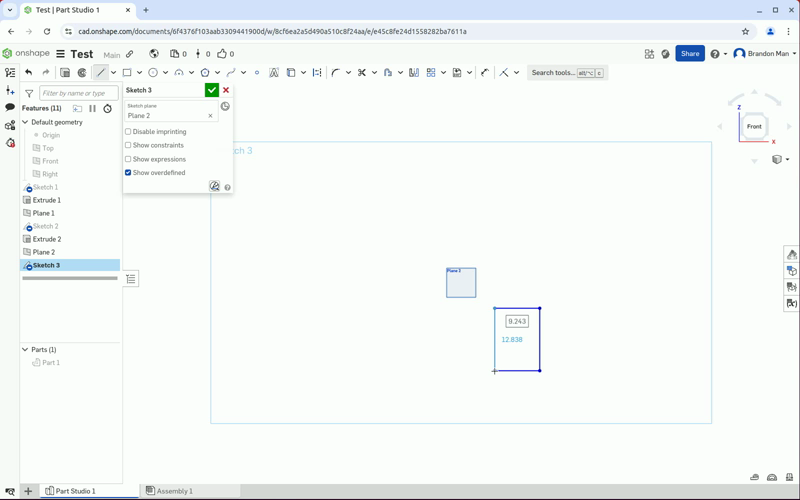
key_up(shift)
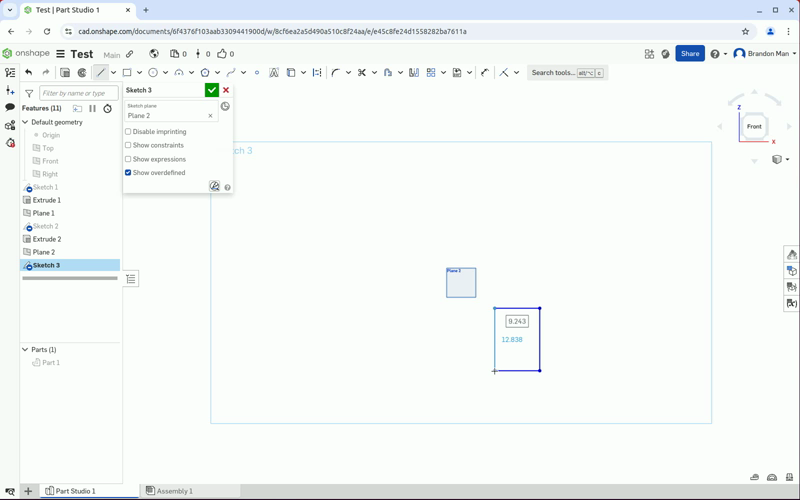
click(494, 370)
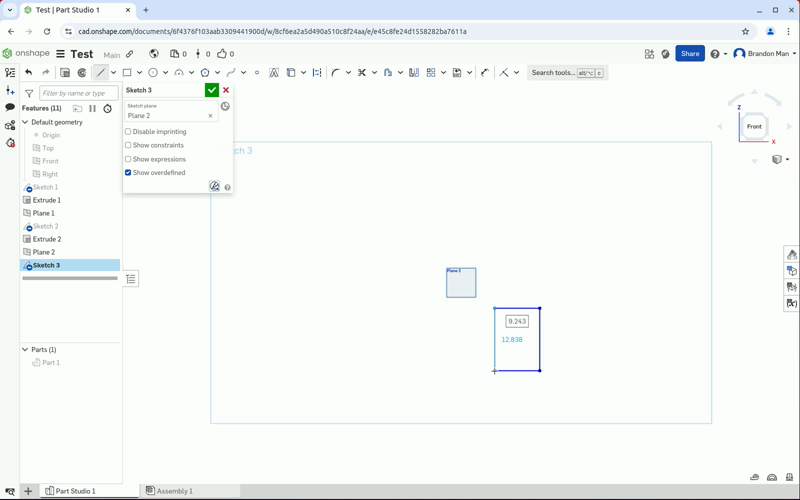
key(esc)
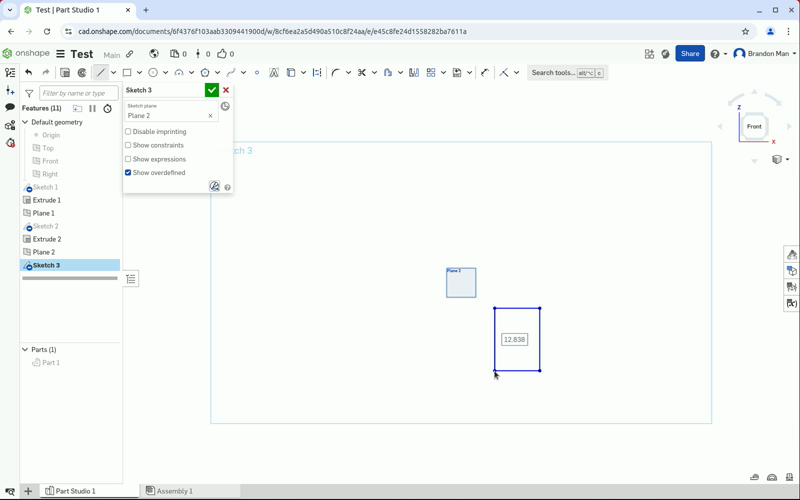
mouse_move(507, 310)
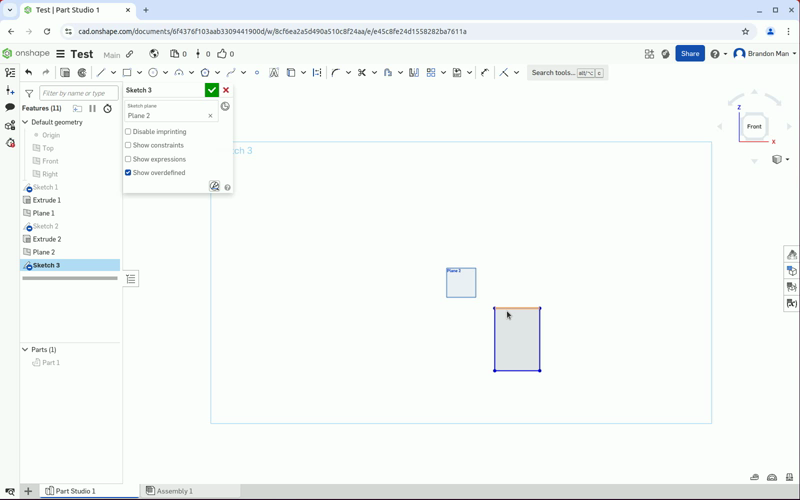
click(507, 310)
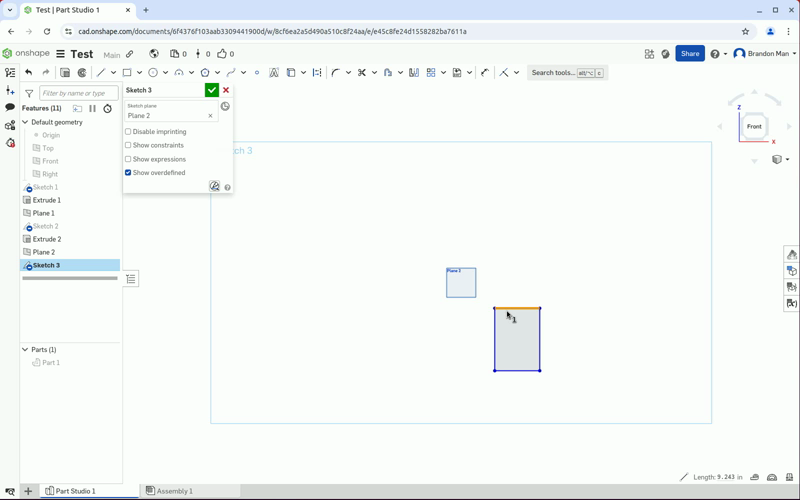
mouse_move(73, 352)
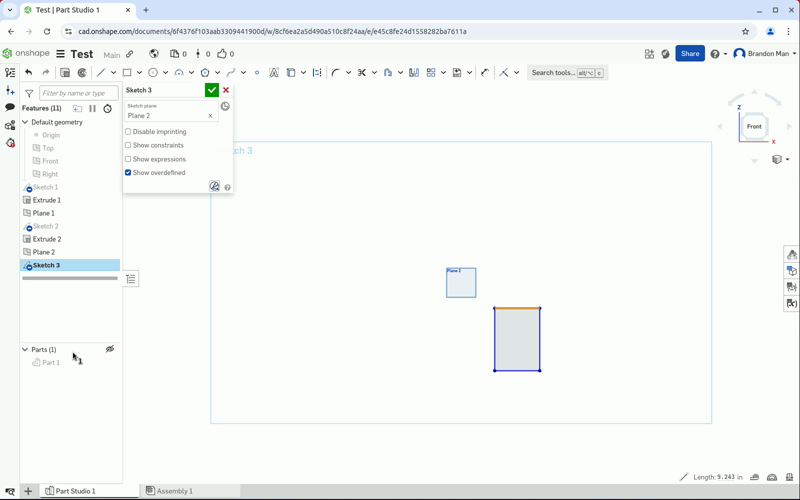
key(shift+y)
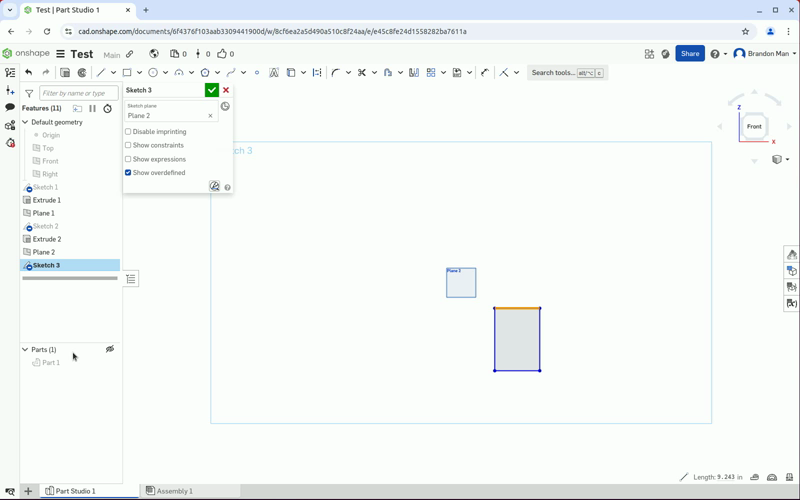
key(shift+e)
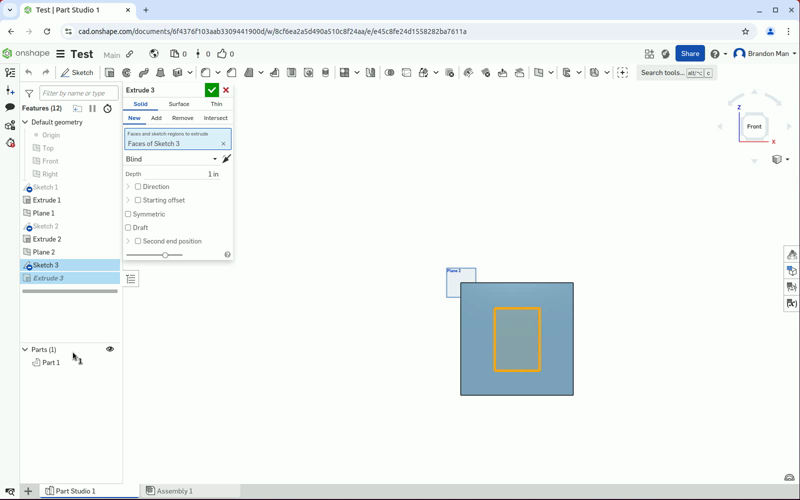
mouse_move(143, 106)
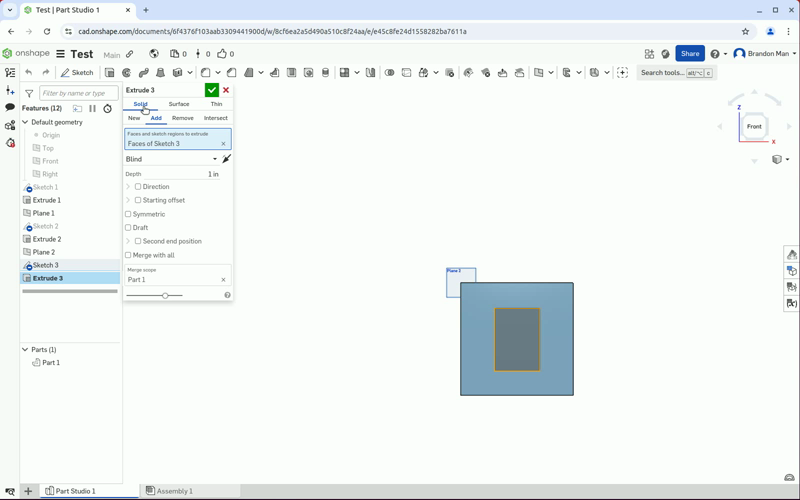
click(143, 106)
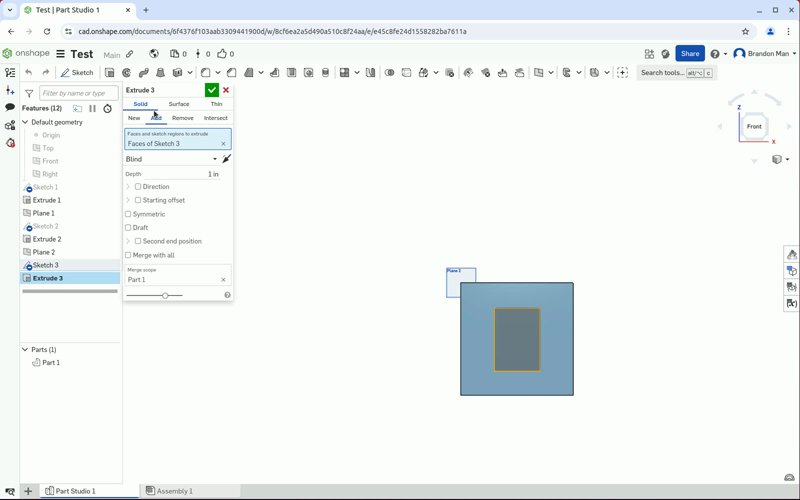
mouse_move(186, 120)
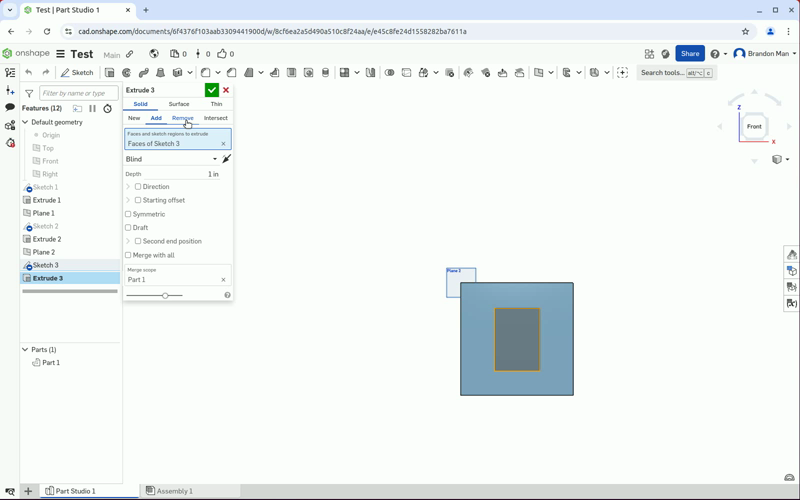
click(186, 120)
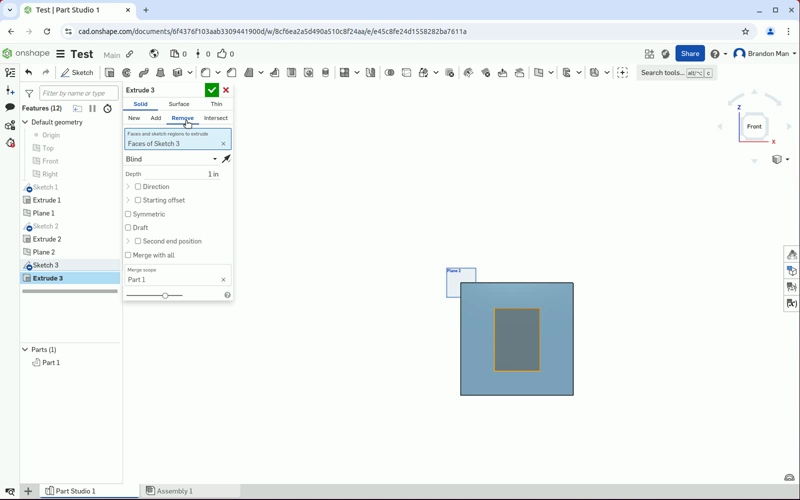
key(tab, 4)
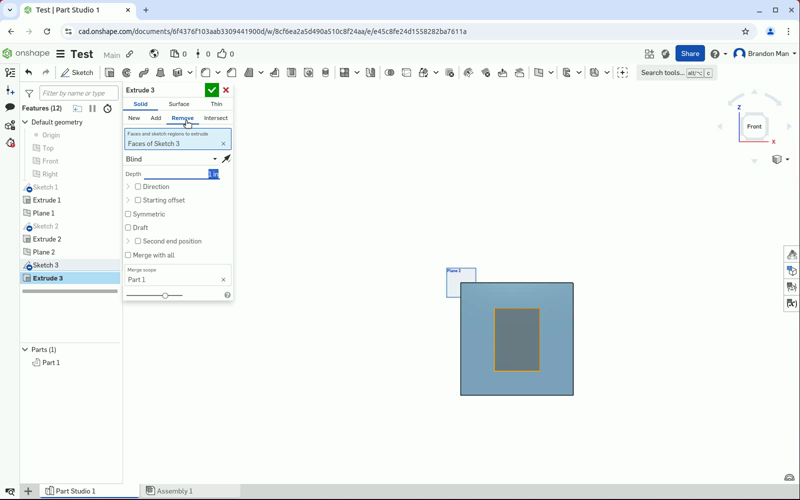
text(0.722)
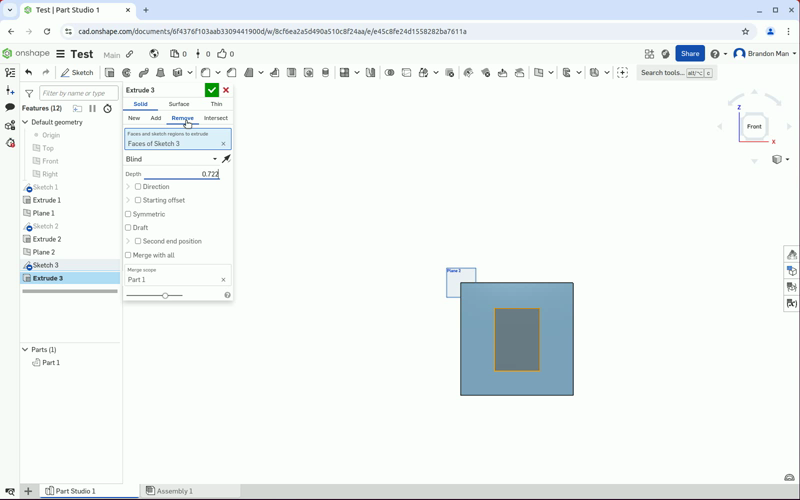
key(tab, 6)
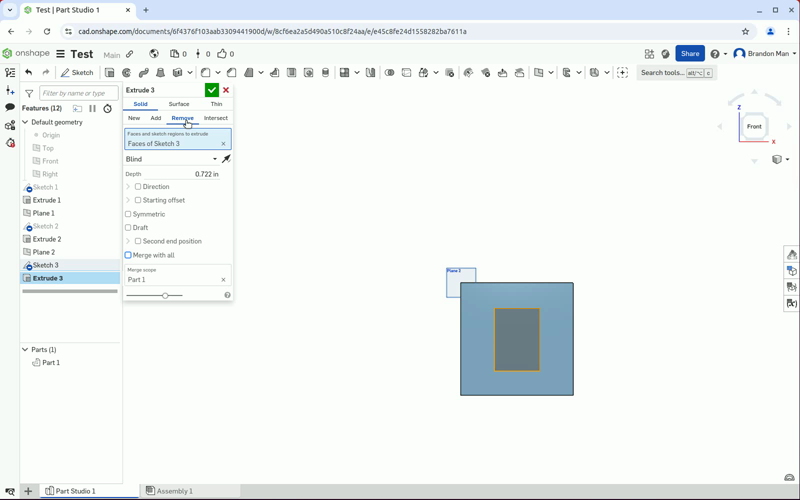
key(space)
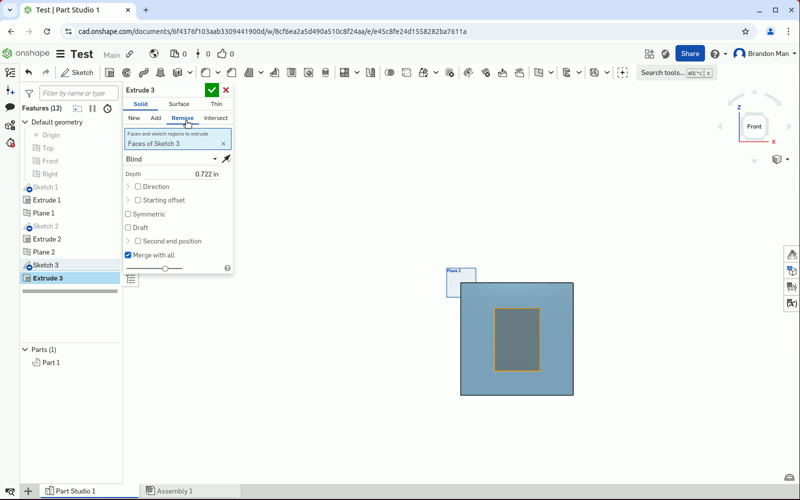
key(enter)
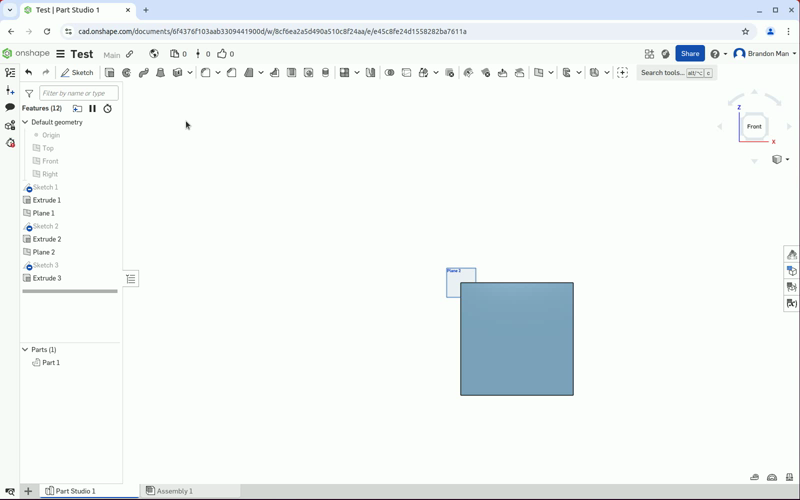
key(shift+h)
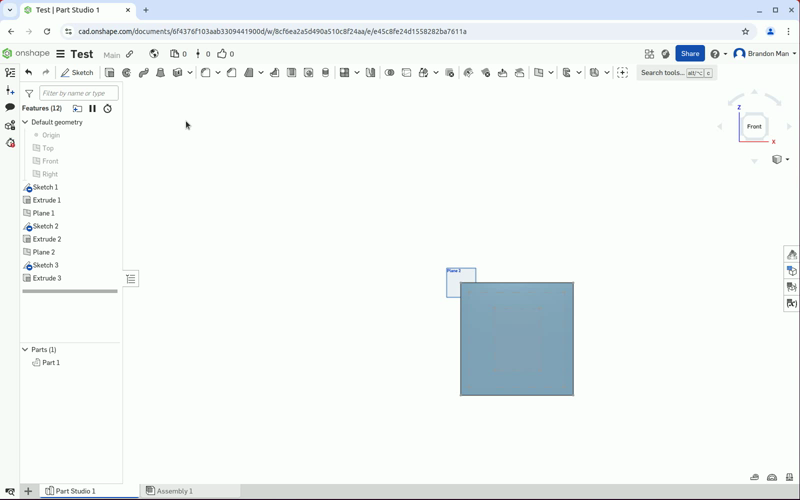
key(shift+h)
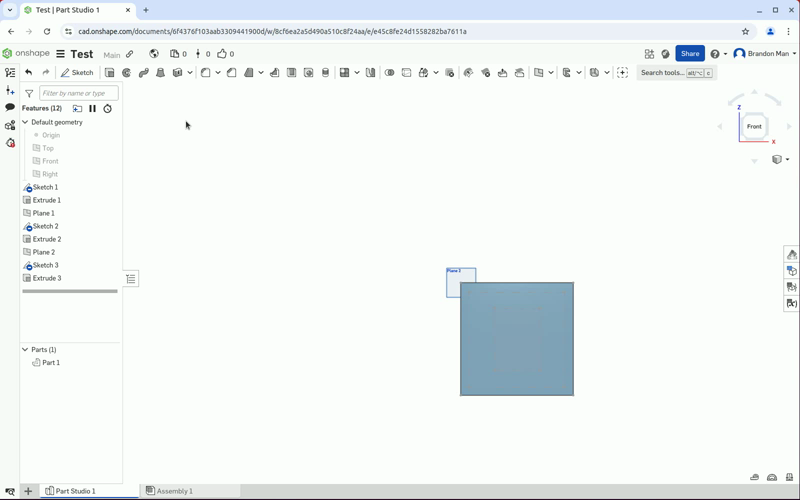
key(shift+7)
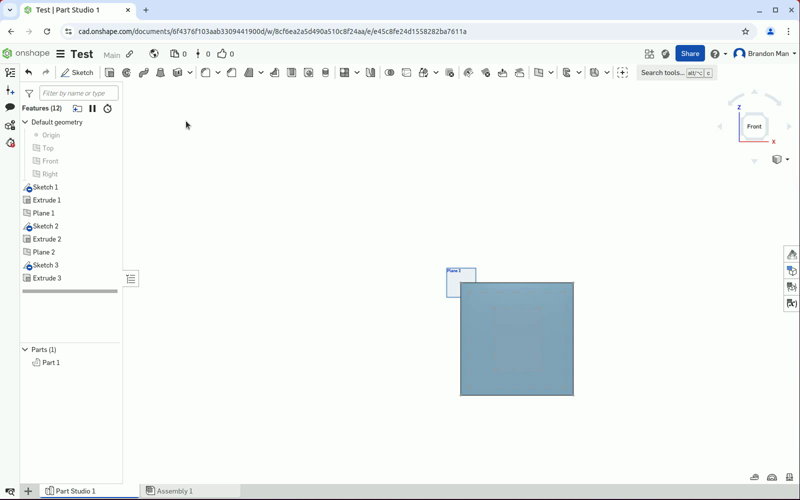
key(left, 2)
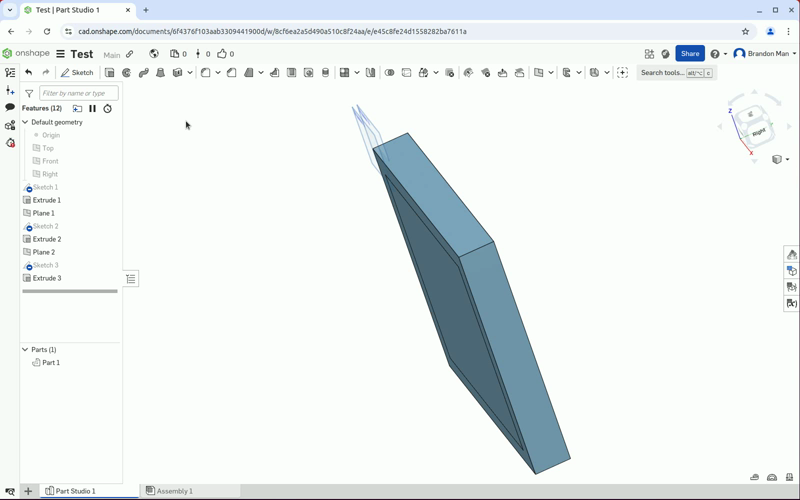
key(down, 2)
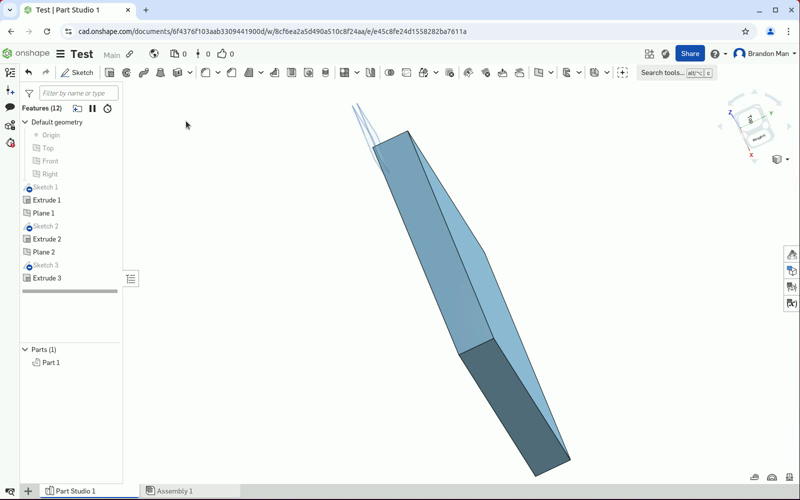
key(up, 2)
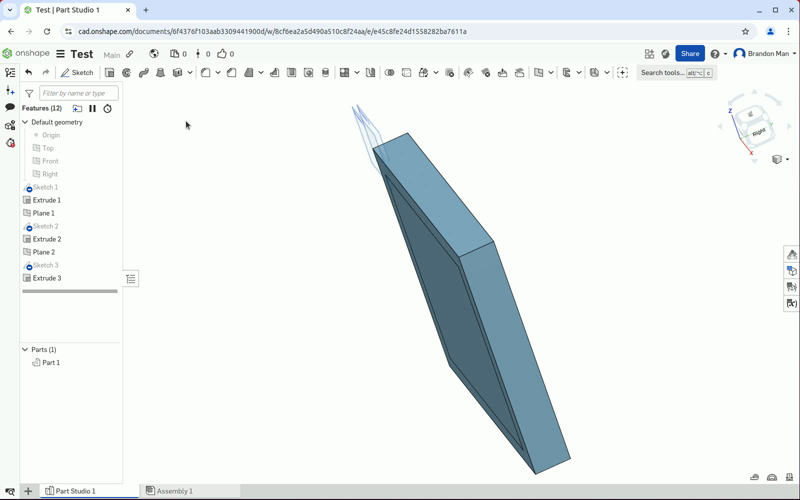
key(right, 2)
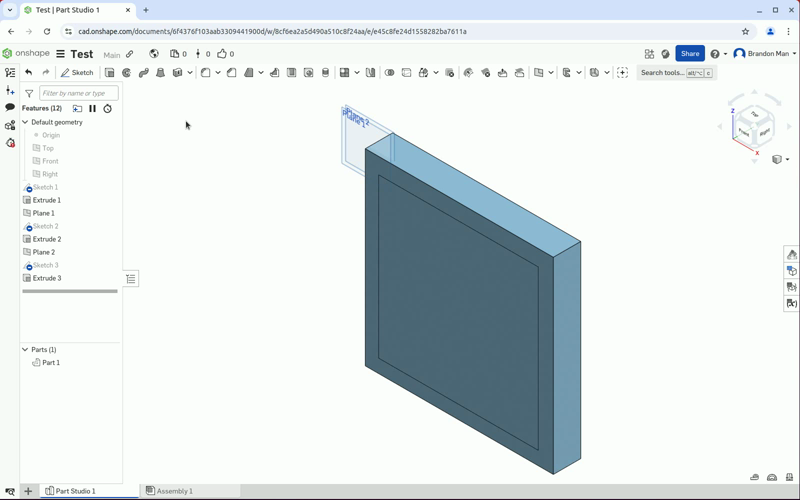
mouse_move(73, 189)
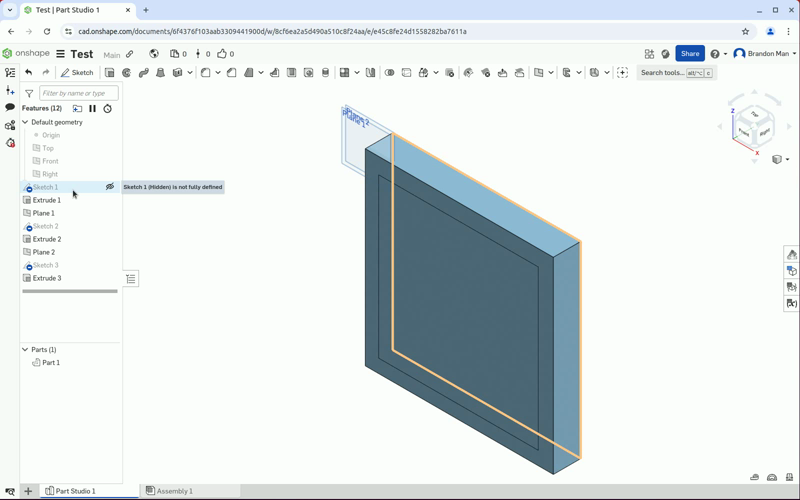
click(73, 189)